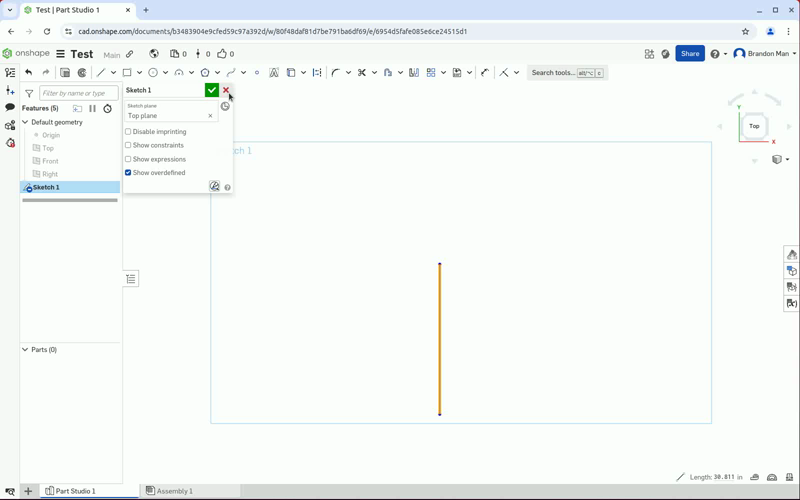
key(shift+h)
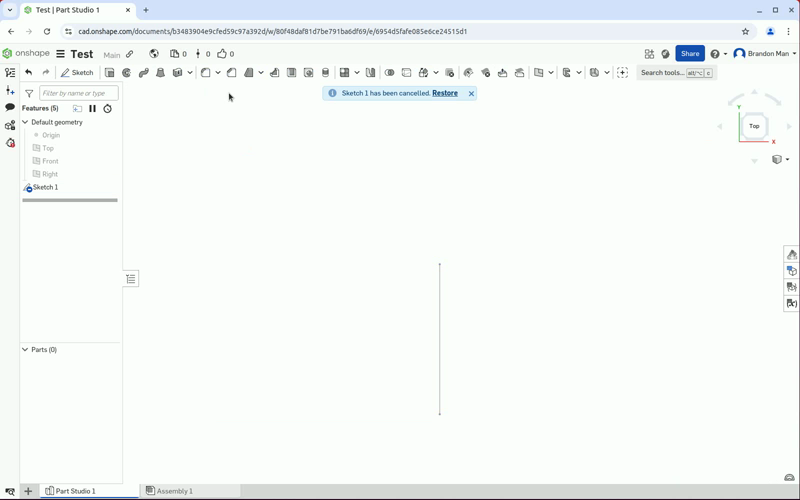
key(shift+s)
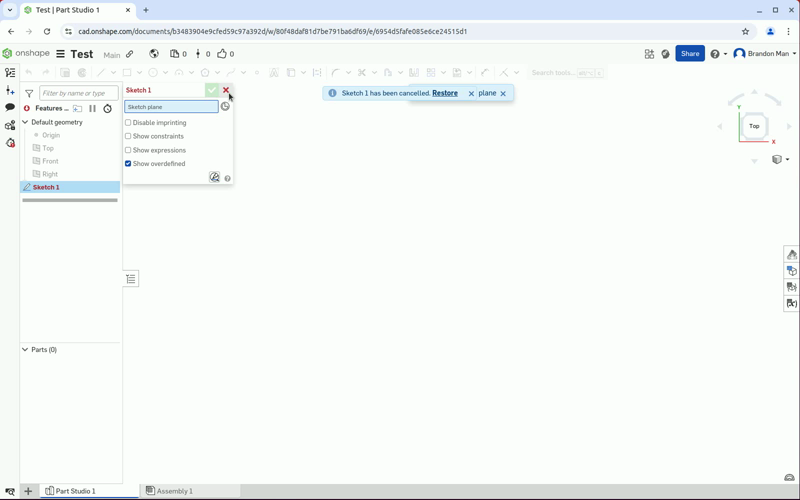
mouse_move(73, 150)
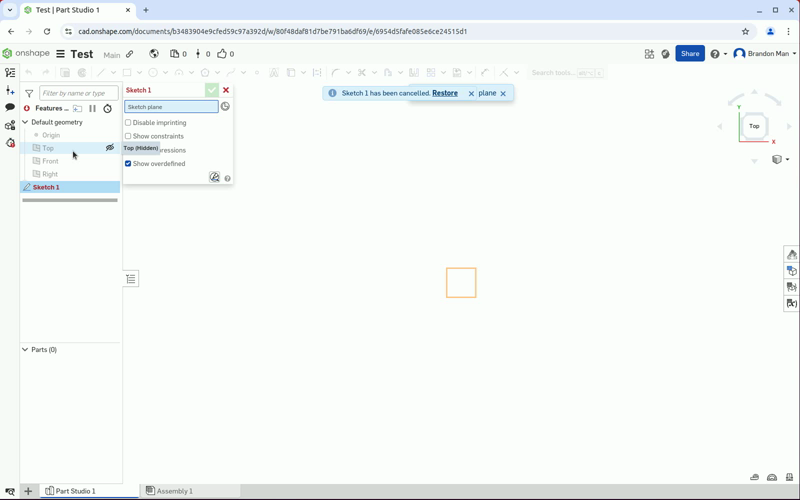
click(73, 150)
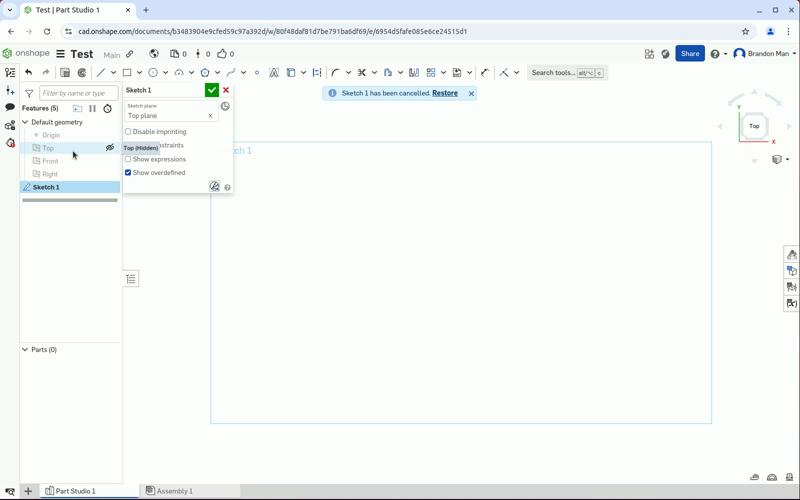
mouse_move(73, 352)
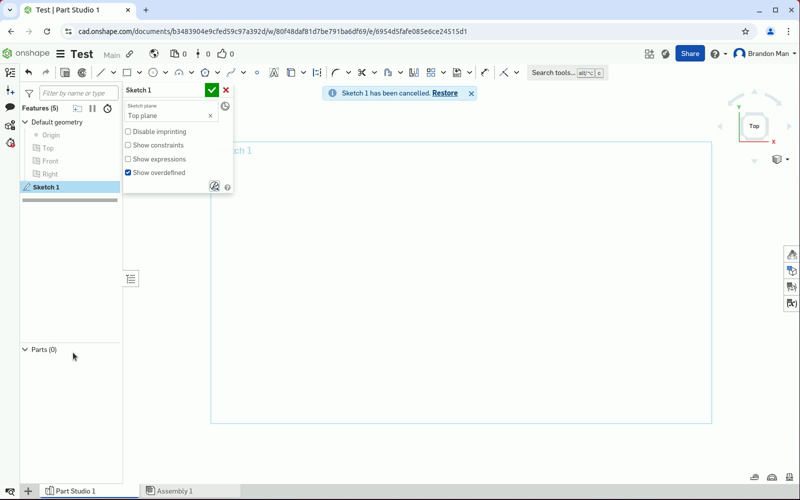
key(y)
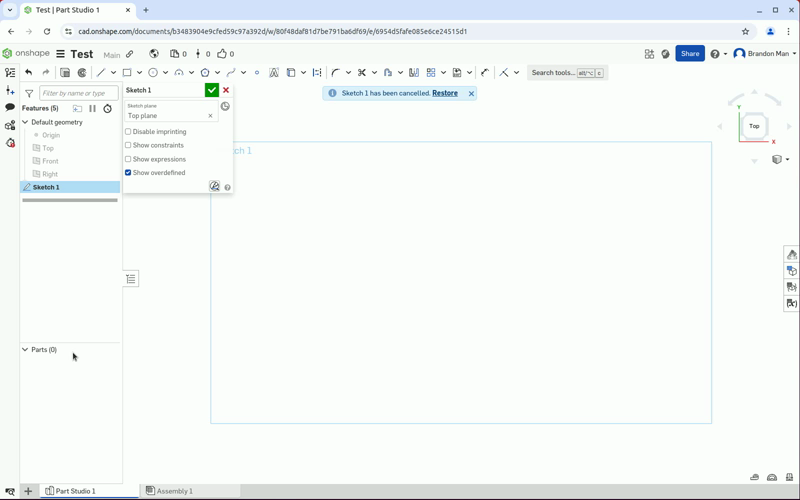
key(l)
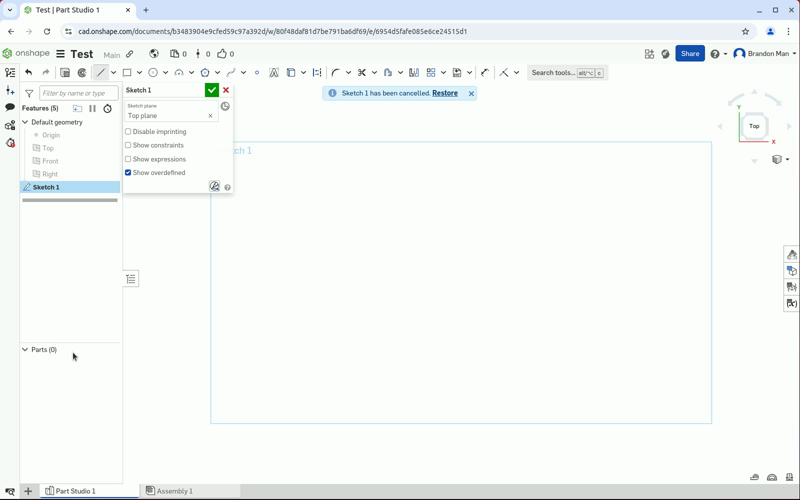
key_down(shift)
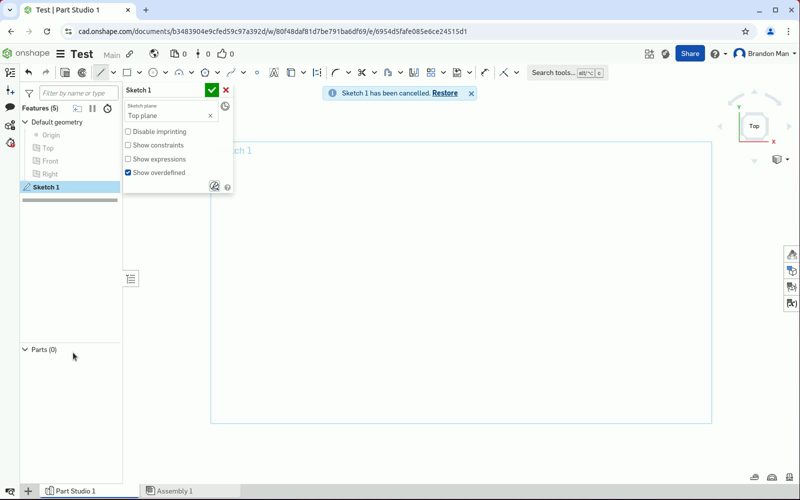
mouse_move(348, 380)
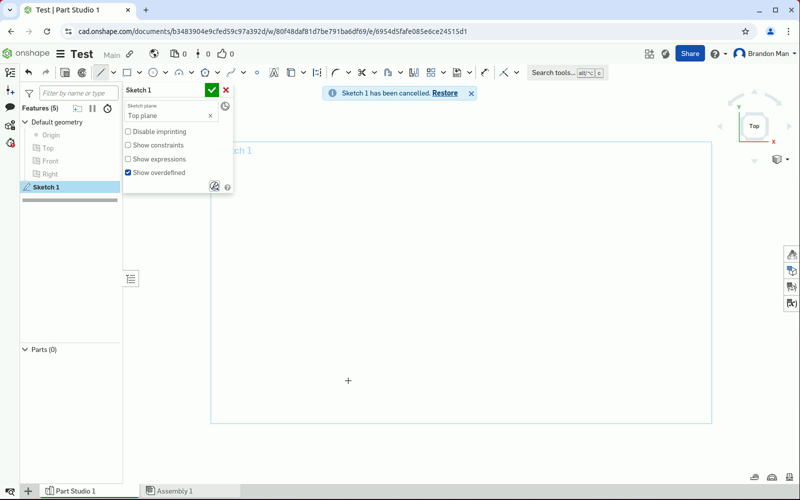
click(348, 380)
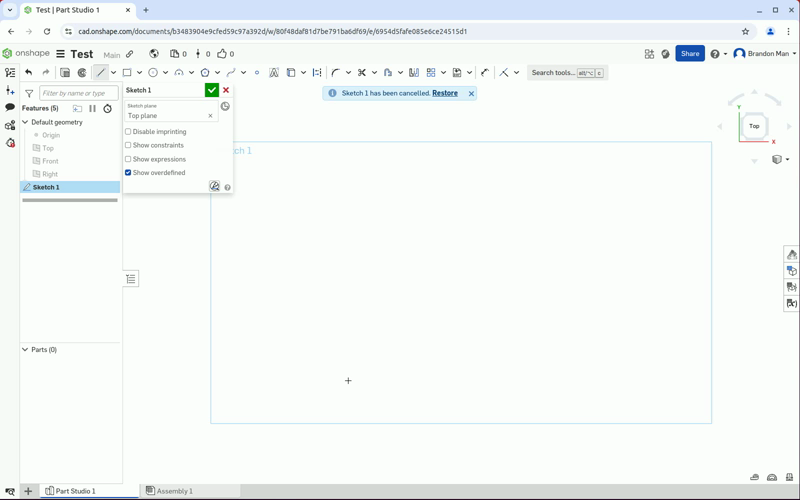
key_up(shift)
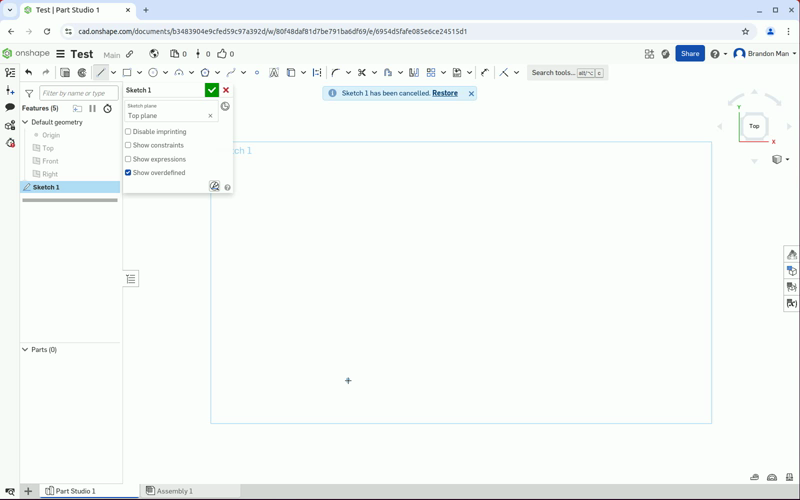
key_down(shift)
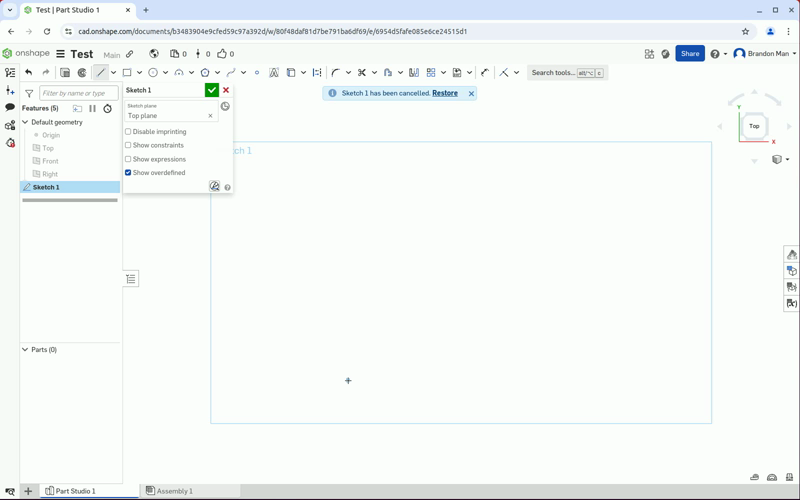
mouse_move(572, 380)
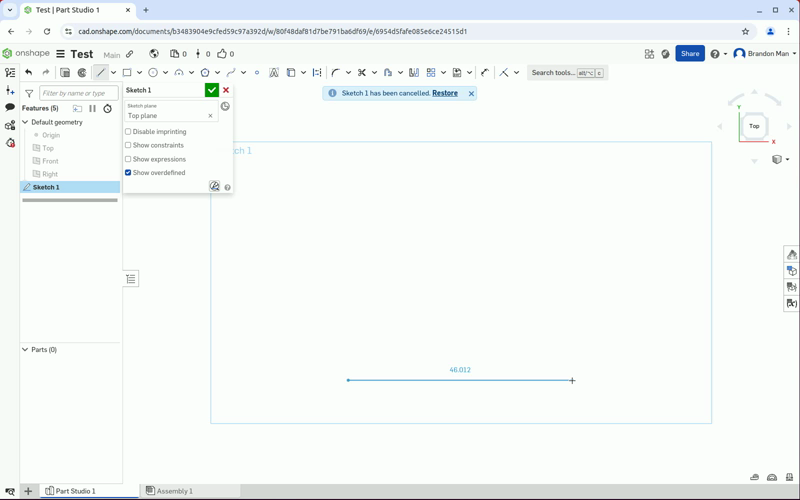
click(572, 380)
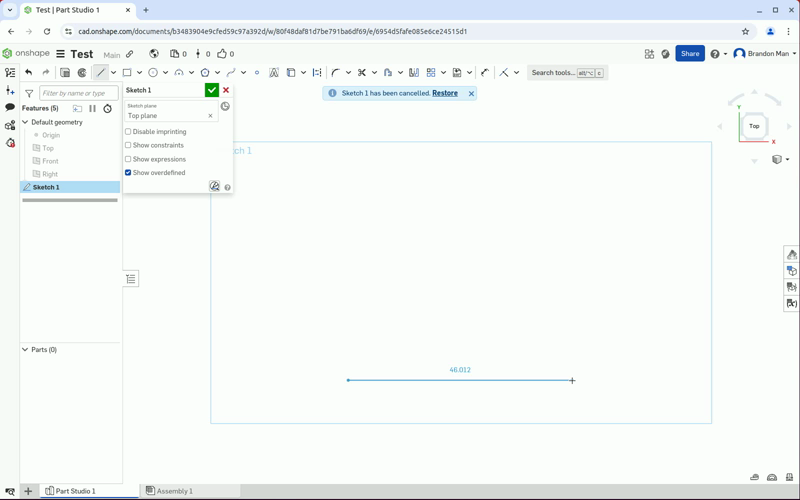
key_up(shift)
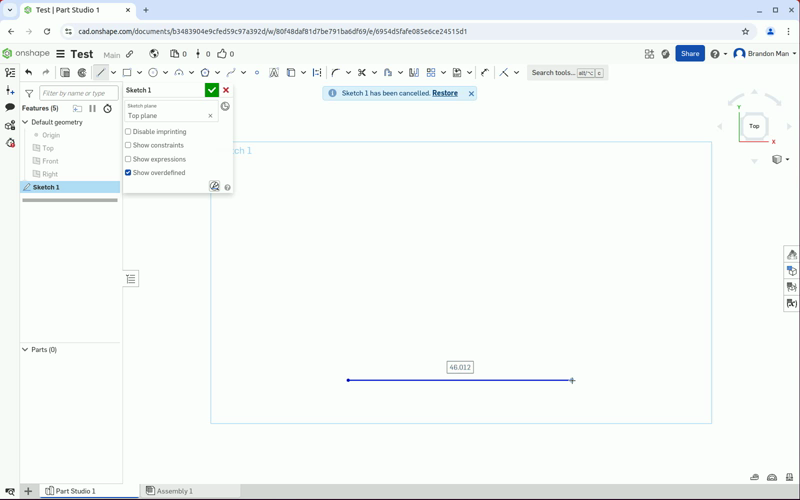
key_down(shift)
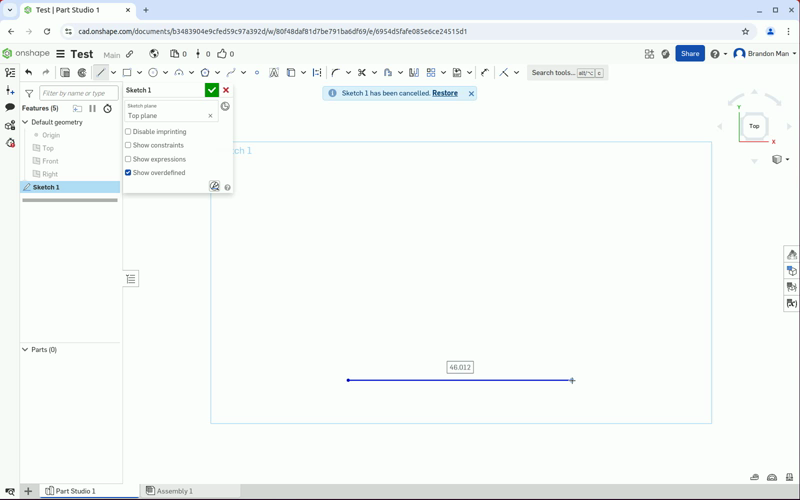
mouse_move(572, 186)
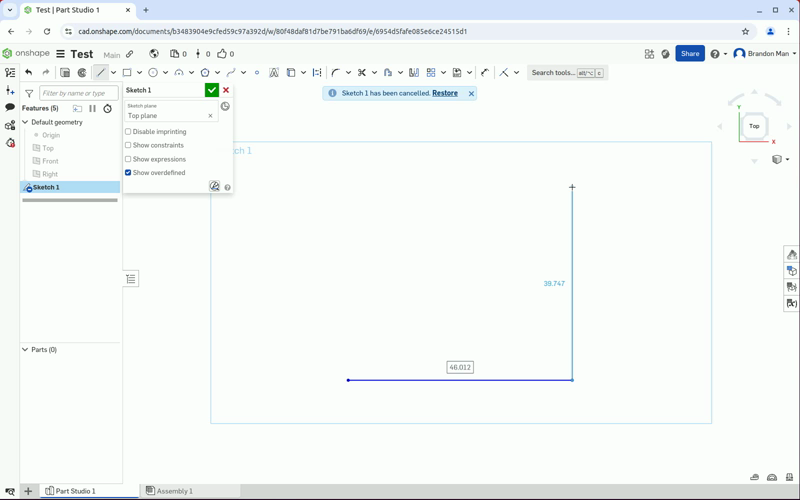
click(572, 186)
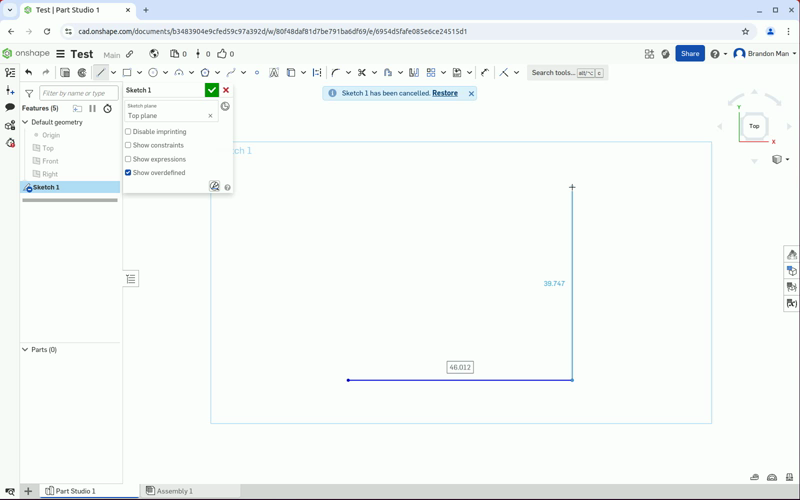
key_up(shift)
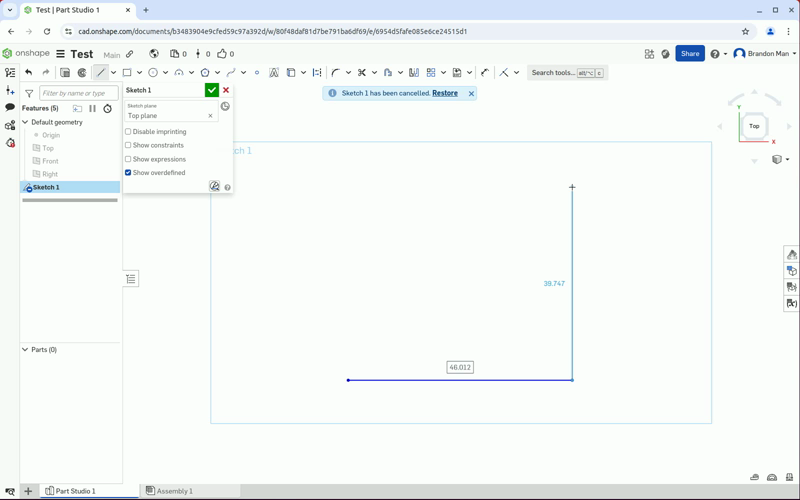
key_down(shift)
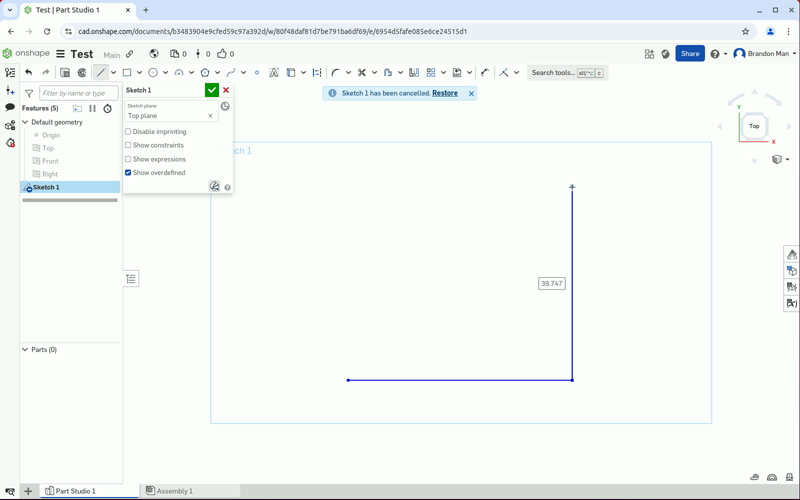
mouse_move(348, 186)
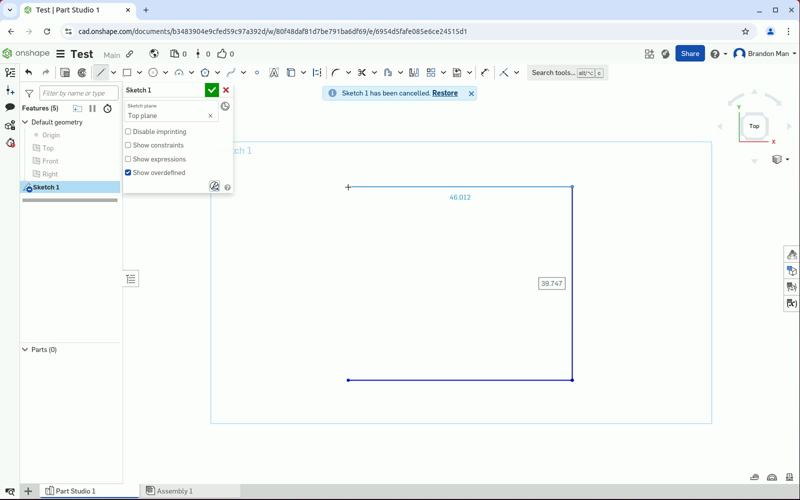
click(348, 186)
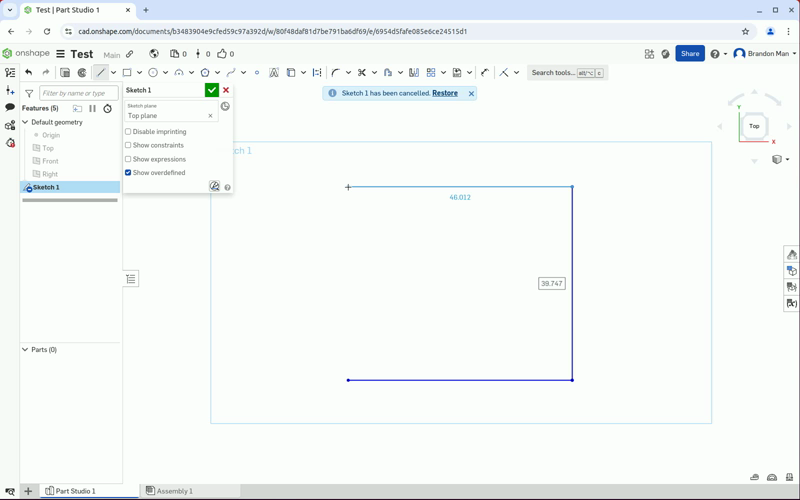
key_up(shift)
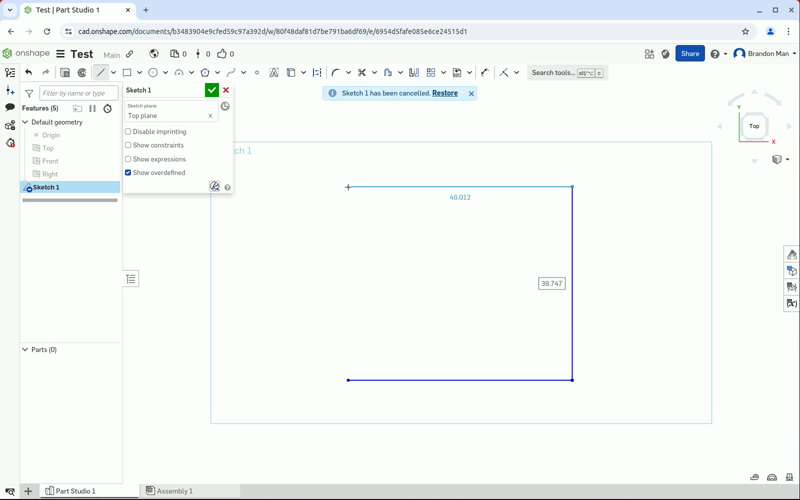
key_down(shift)
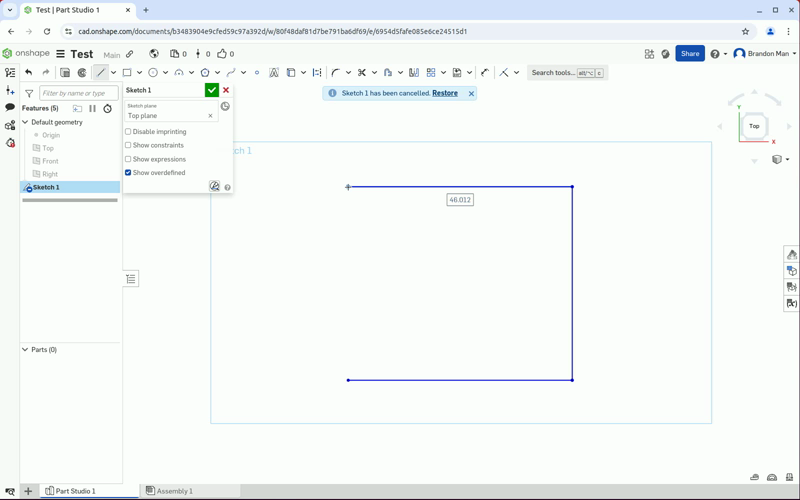
mouse_move(348, 380)
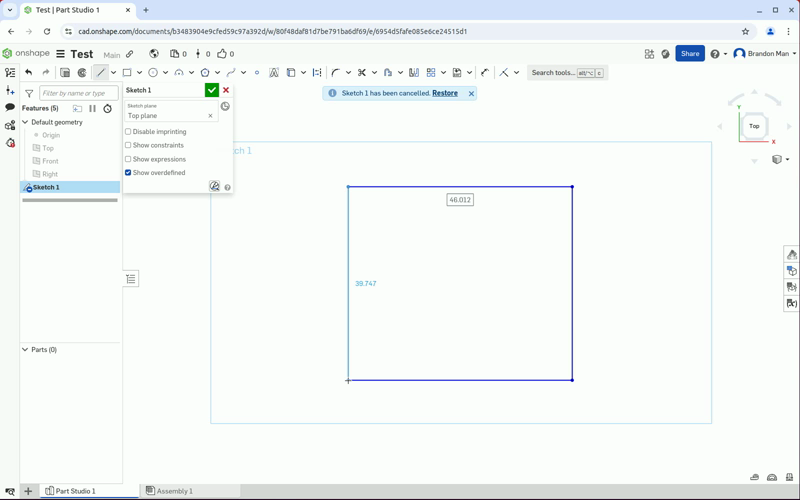
key_up(shift)
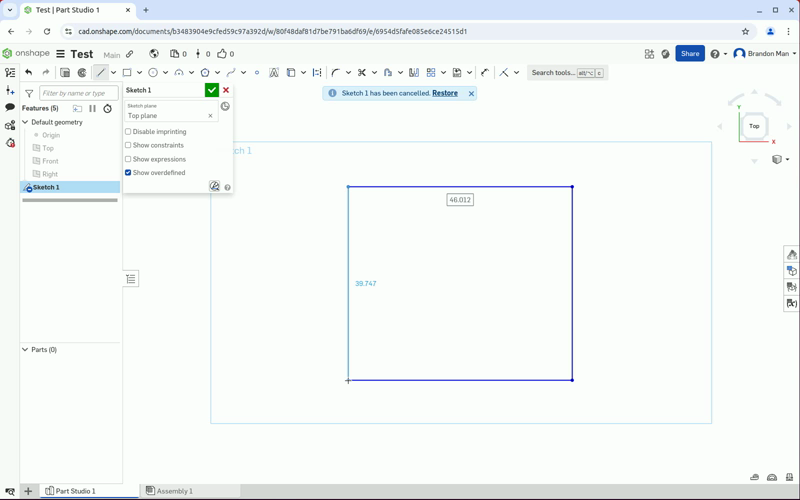
click(348, 380)
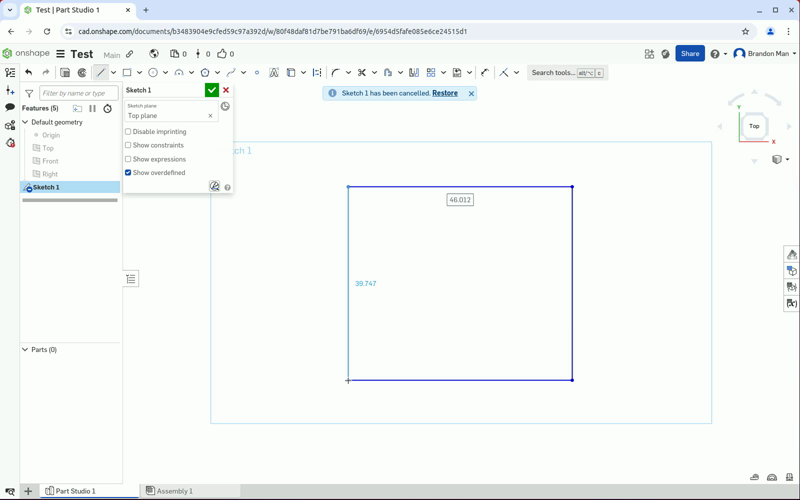
key(esc)
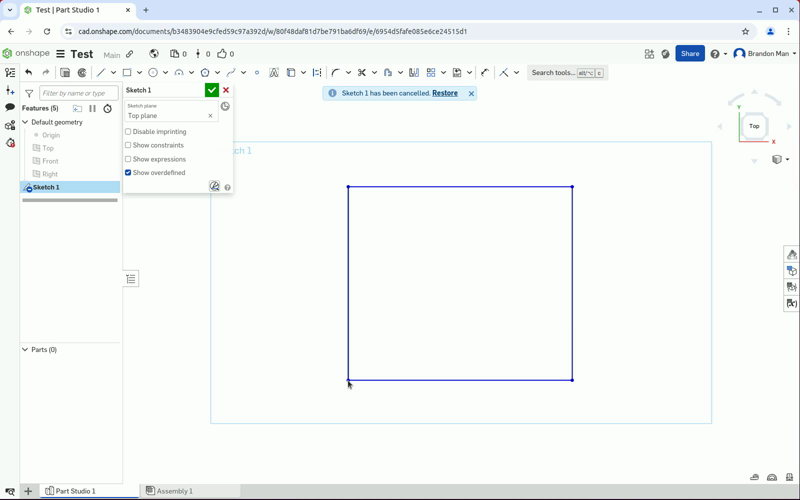
mouse_move(433, 281)
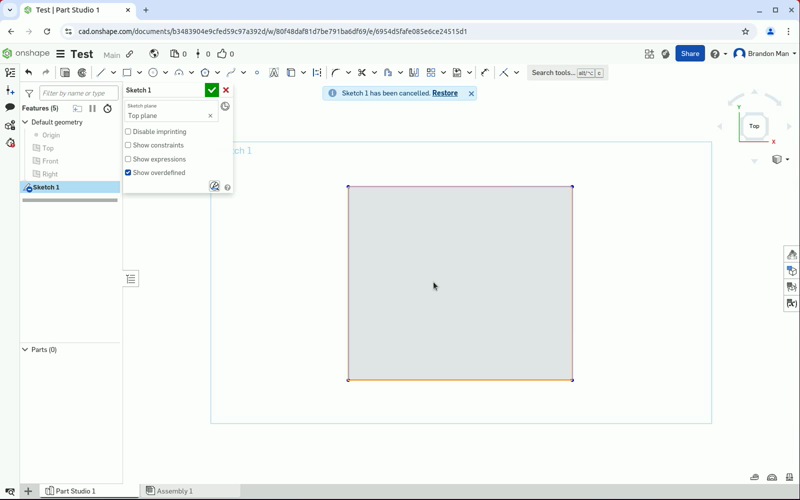
click(433, 281)
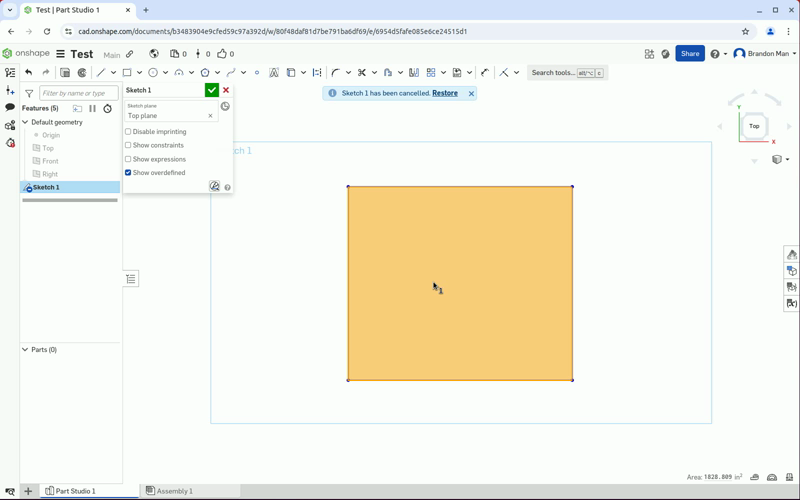
mouse_move(73, 352)
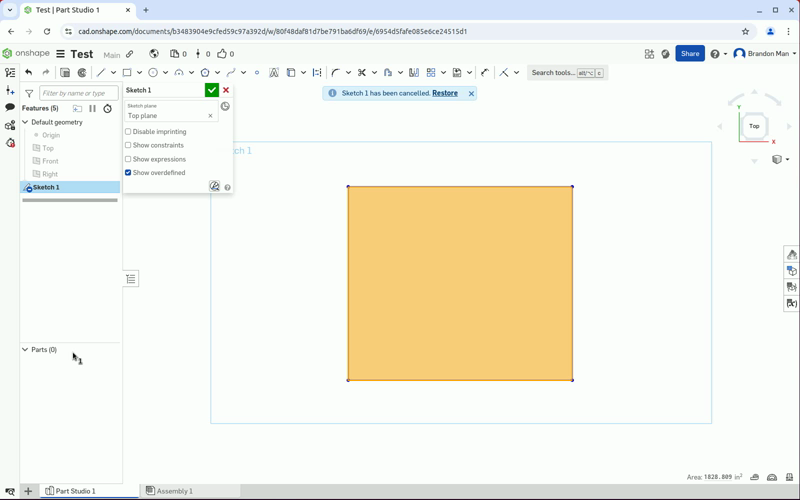
key(shift+y)
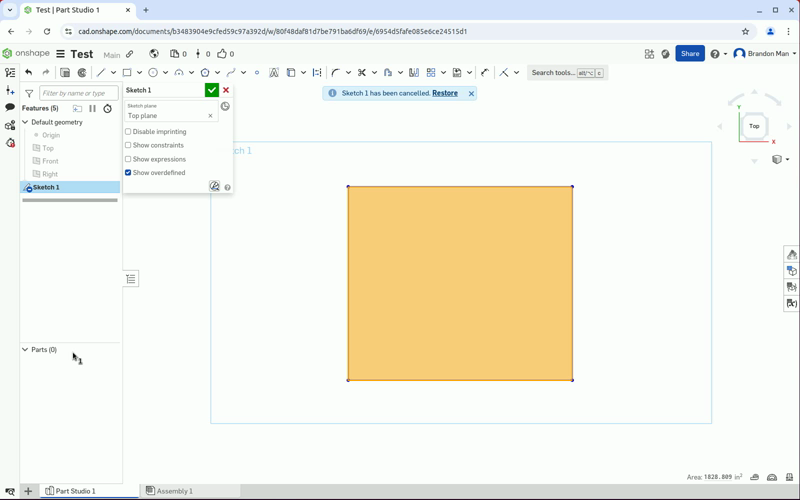
key(shift+e)
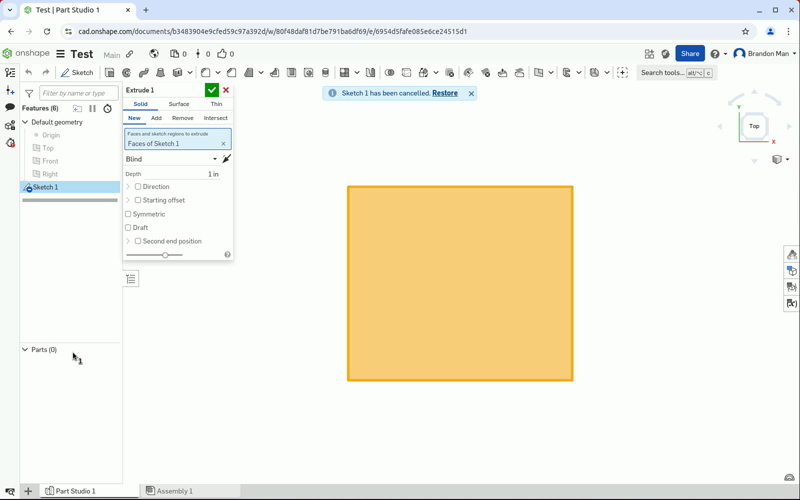
mouse_move(143, 106)
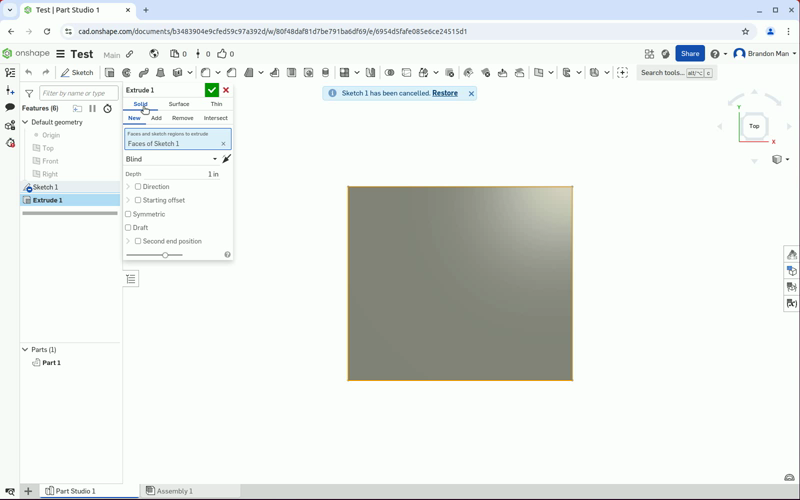
click(143, 106)
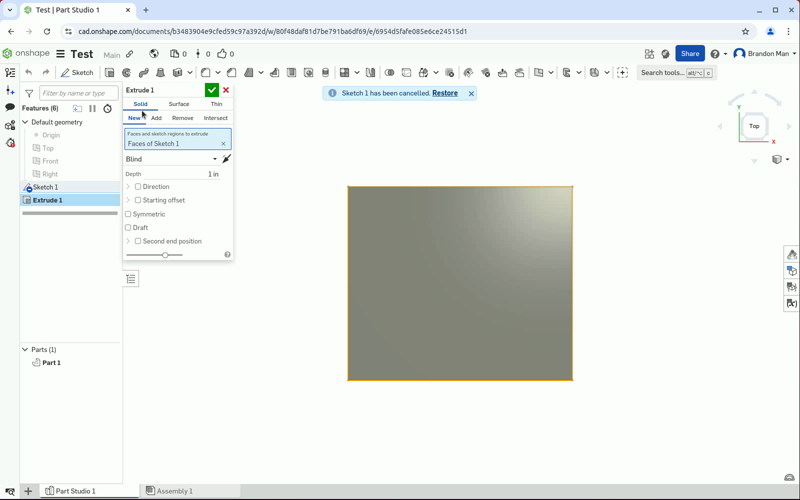
mouse_move(137, 120)
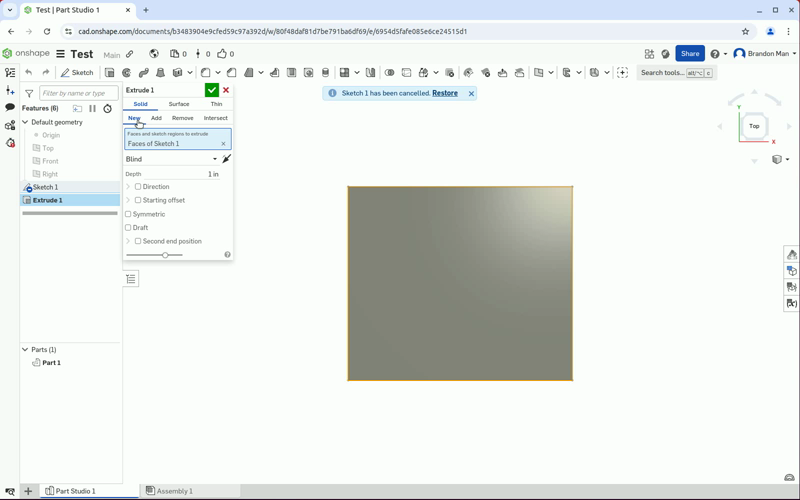
click(137, 120)
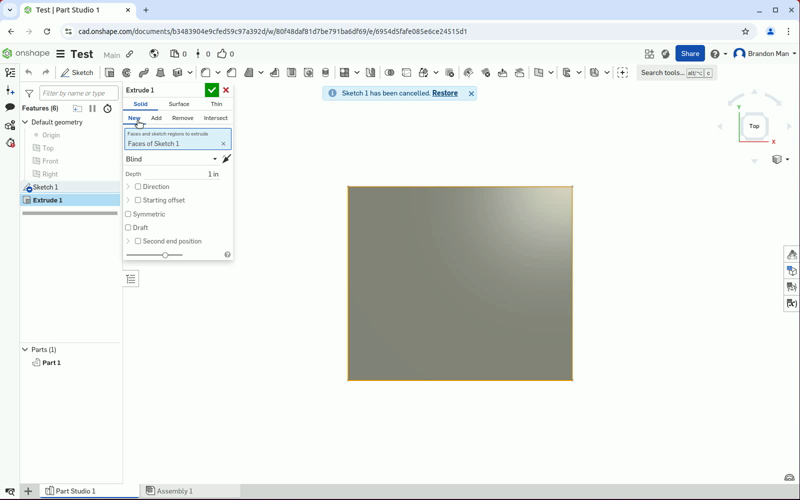
key(tab, 4)
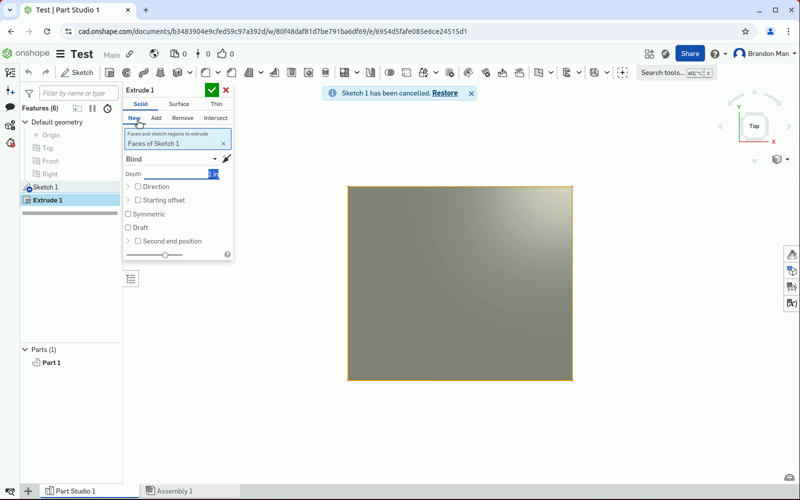
text(4.814)
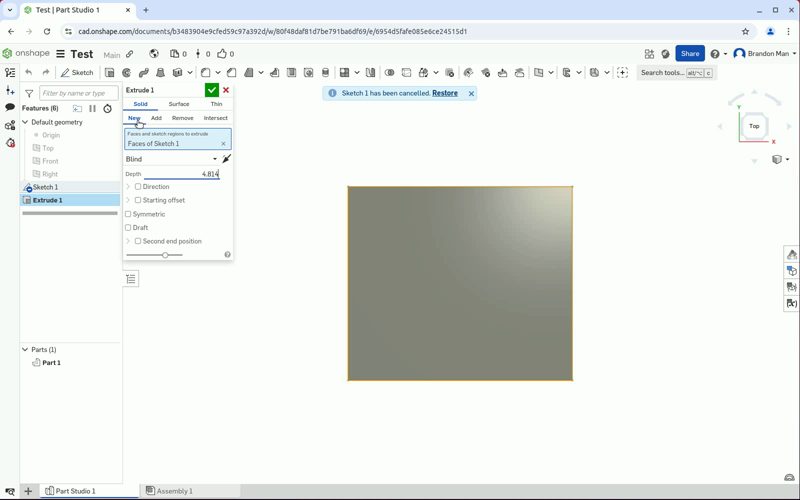
key(tab, 3)
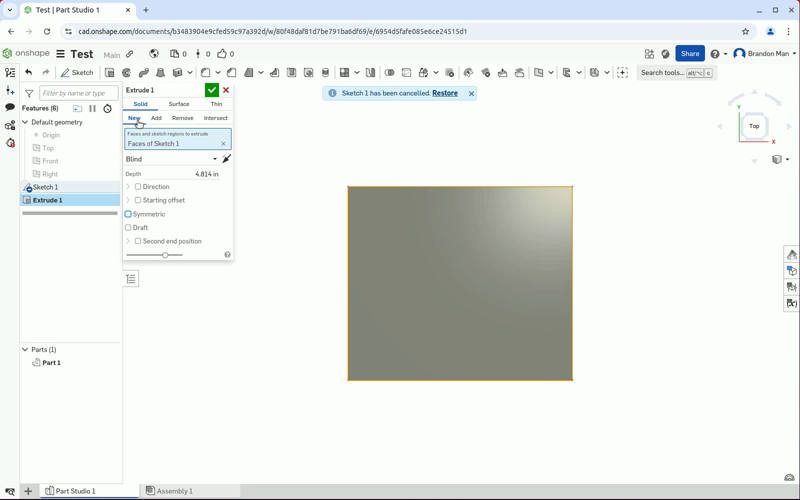
key(space)
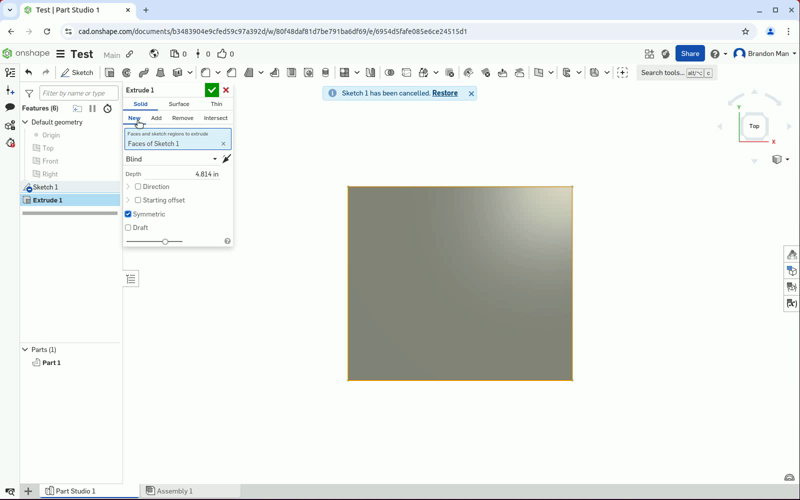
key(enter)
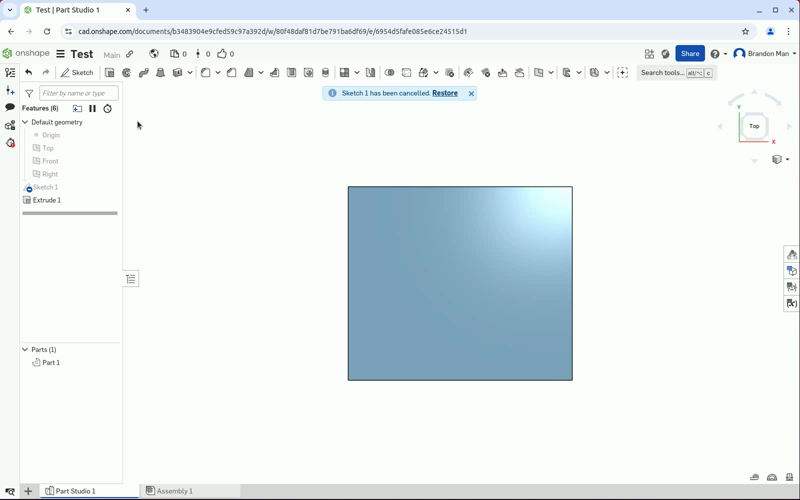
key(shift+h)
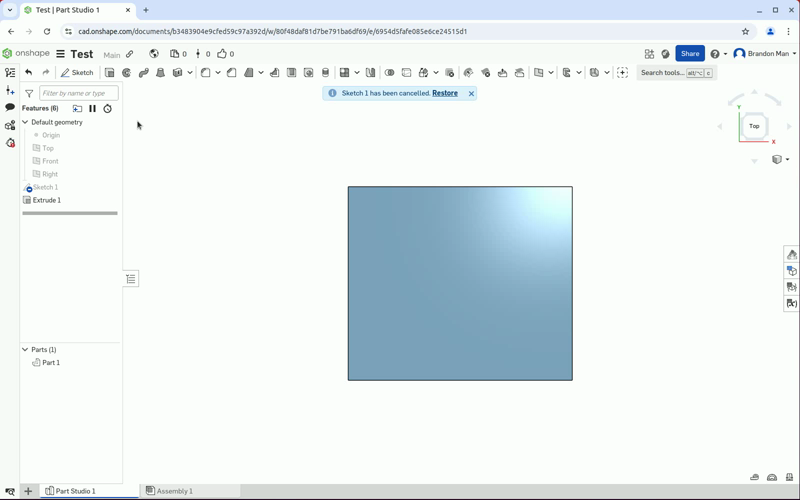
key(shift+h)
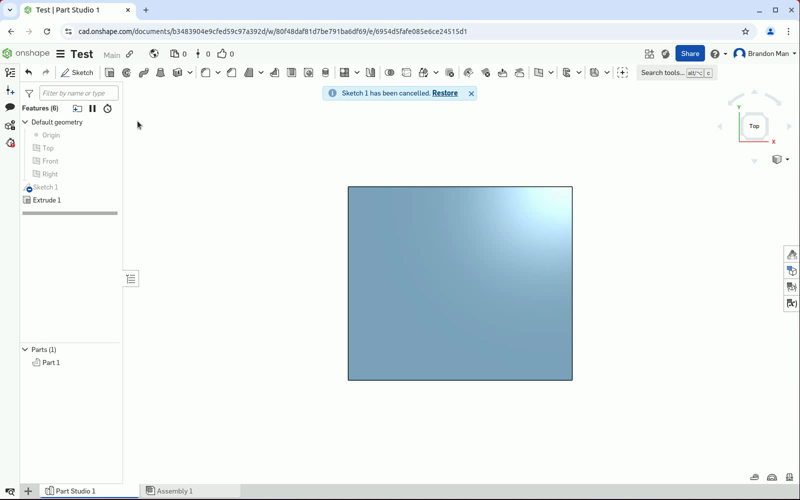
mouse_move(73, 189)
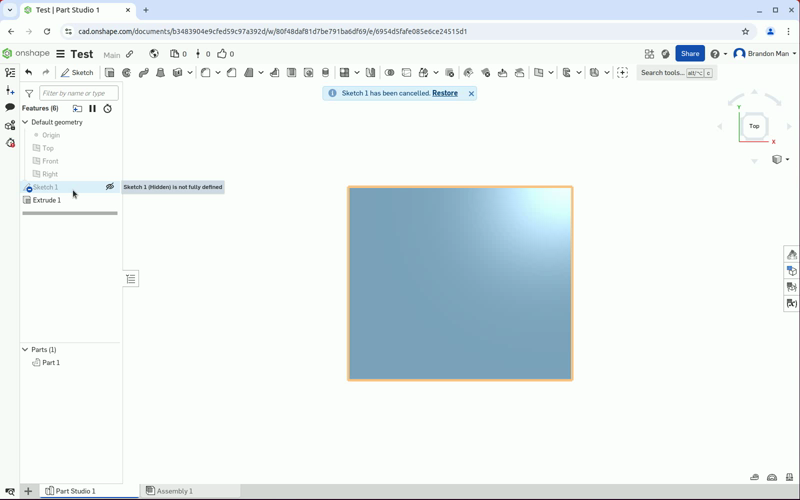
click(73, 189)
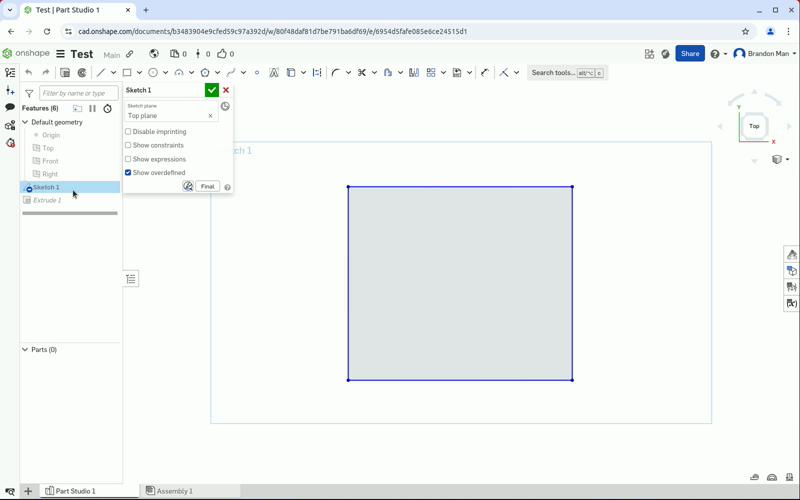
mouse_move(229, 92)
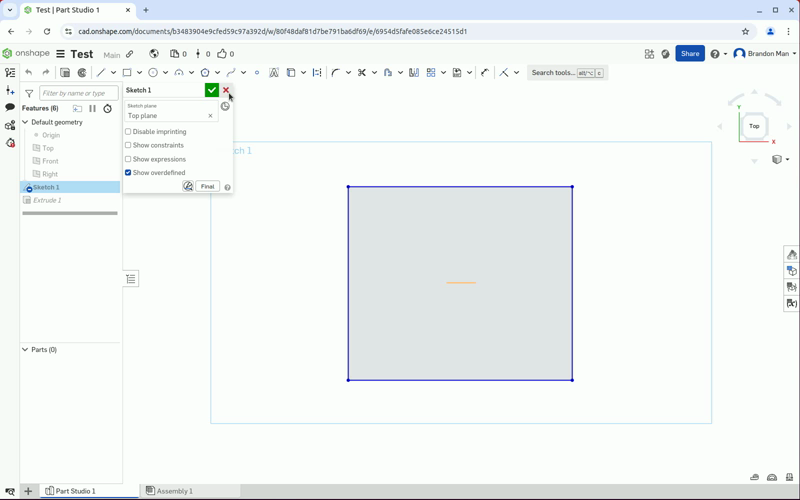
click(229, 92)
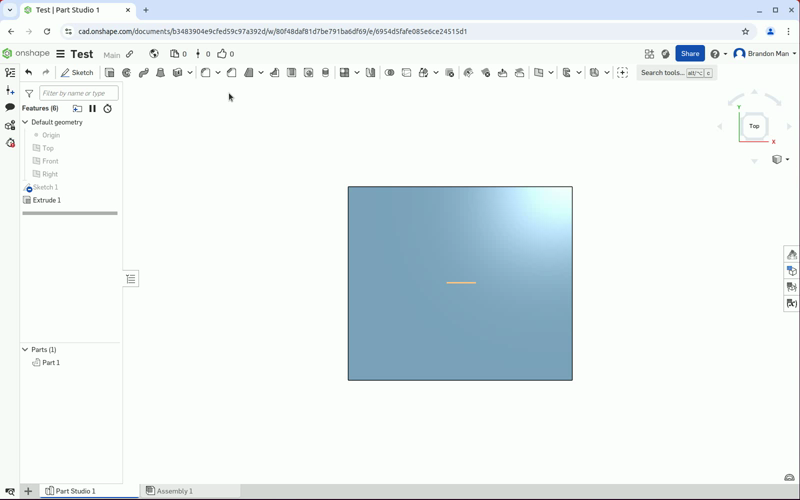
mouse_move(541, 75)
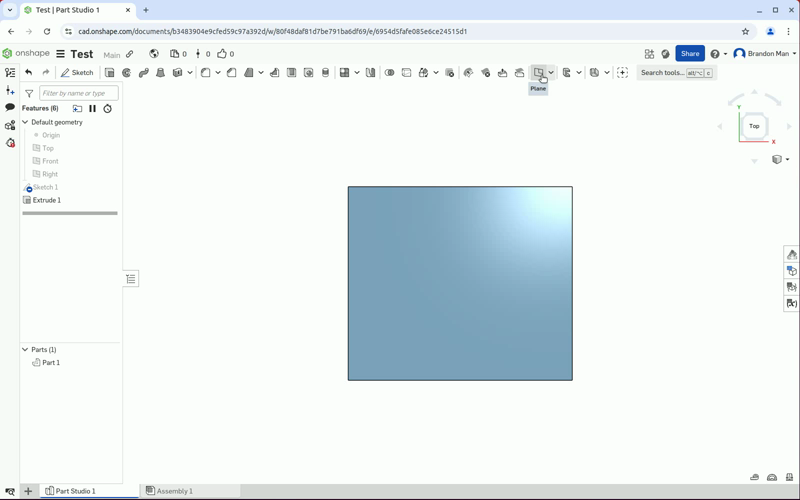
click(541, 75)
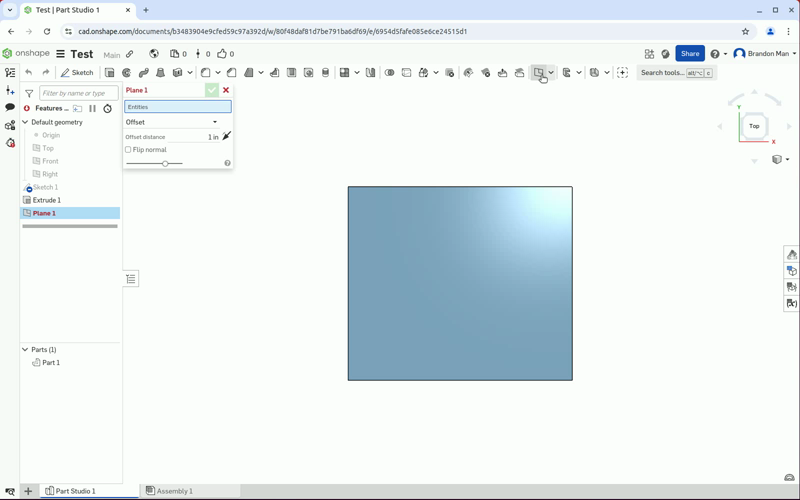
mouse_move(73, 150)
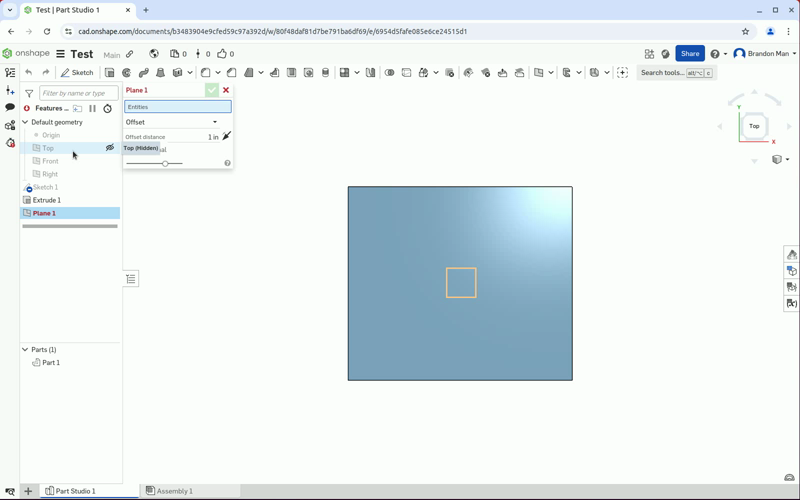
click(73, 150)
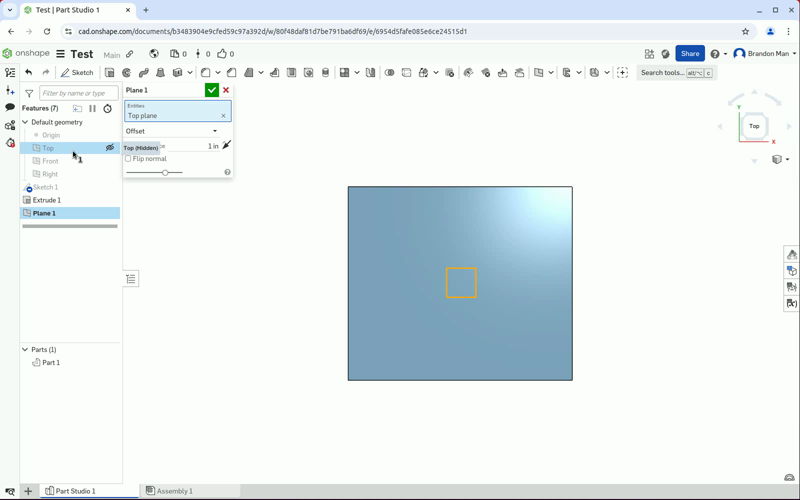
key(tab, 2)
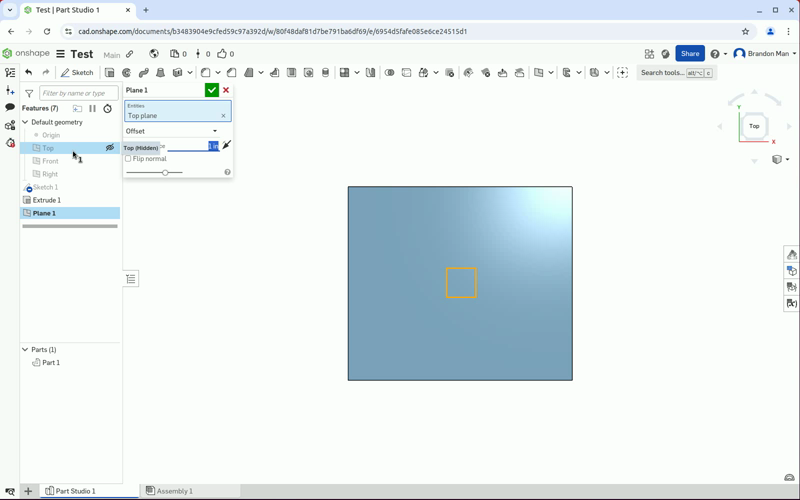
text(2.403)
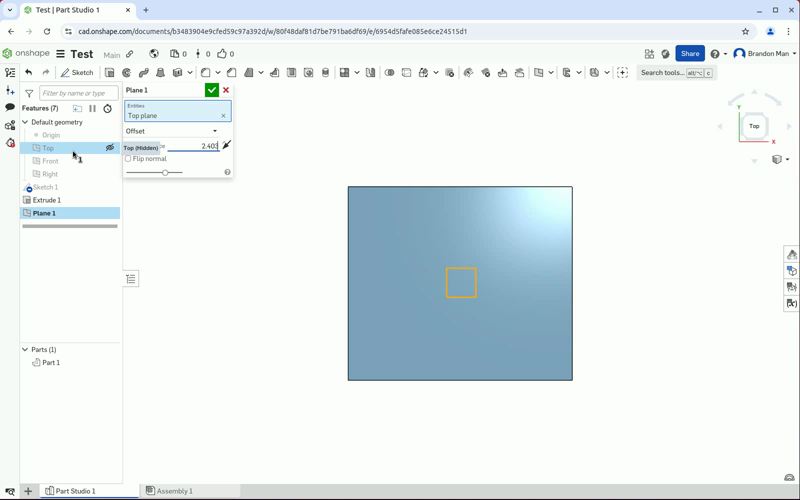
key(enter, 2)
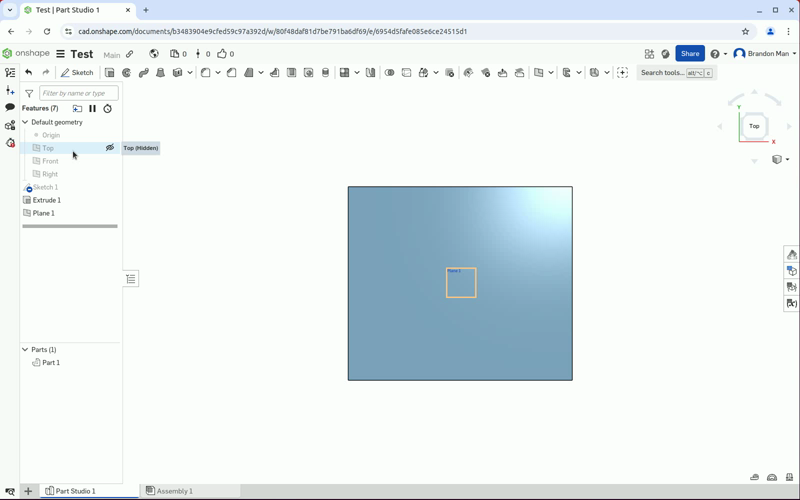
key(shift+s)
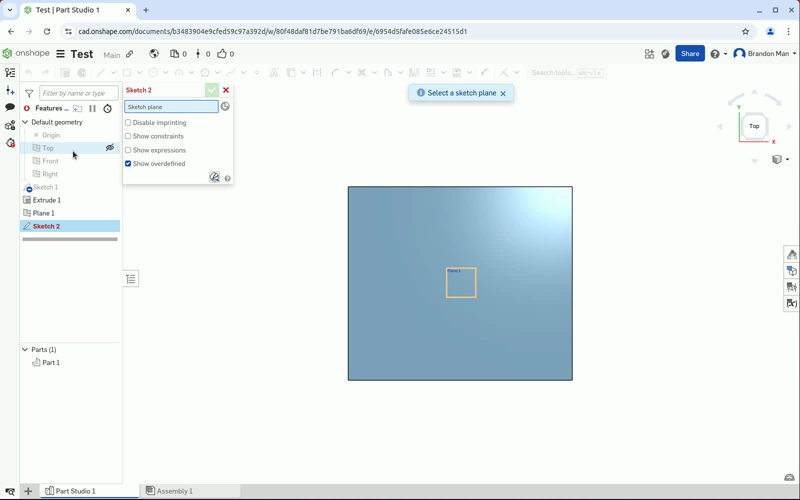
mouse_move(73, 215)
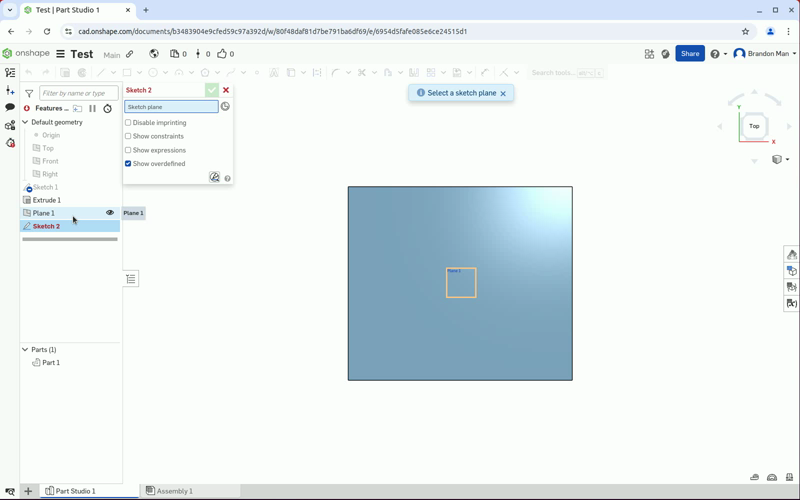
click(73, 215)
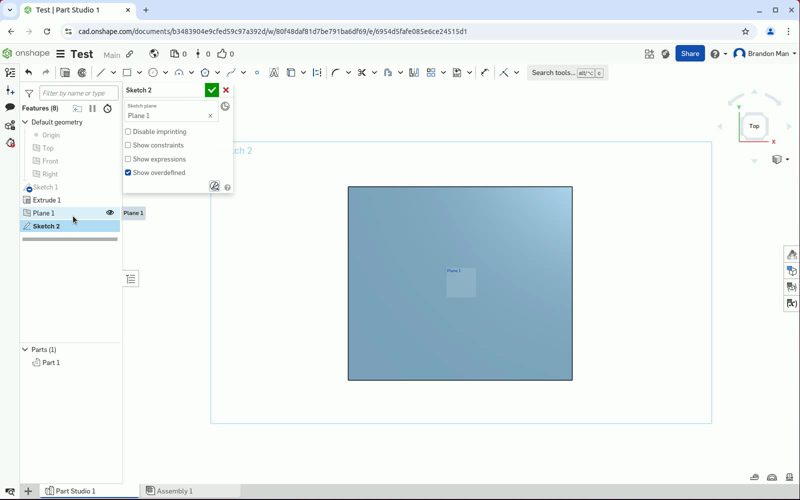
mouse_move(73, 352)
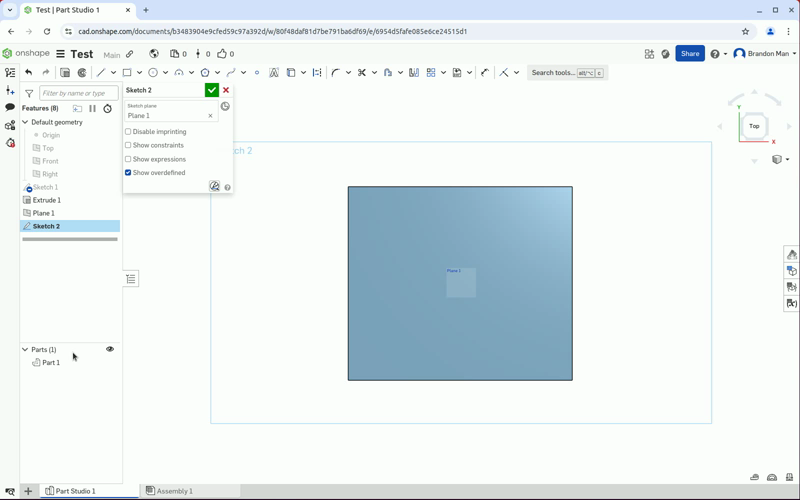
key(y)
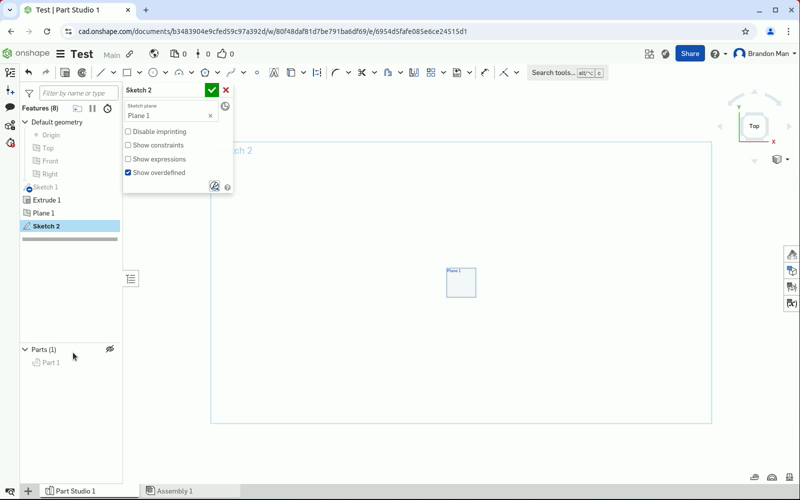
key(l)
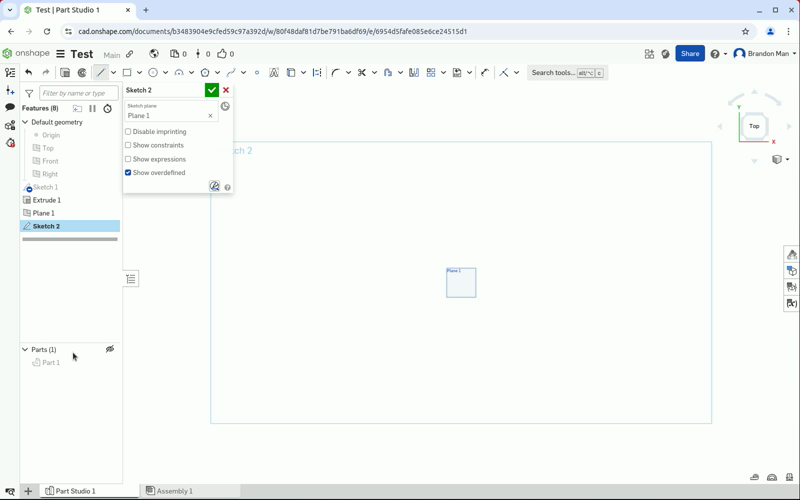
key_down(shift)
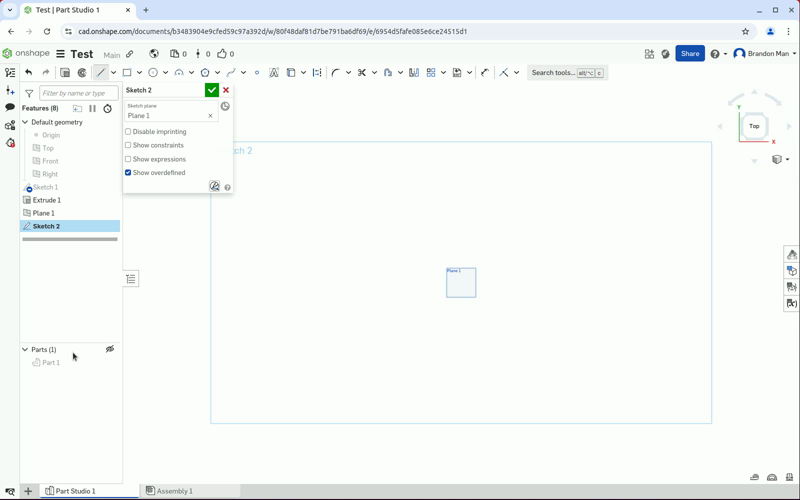
mouse_move(382, 255)
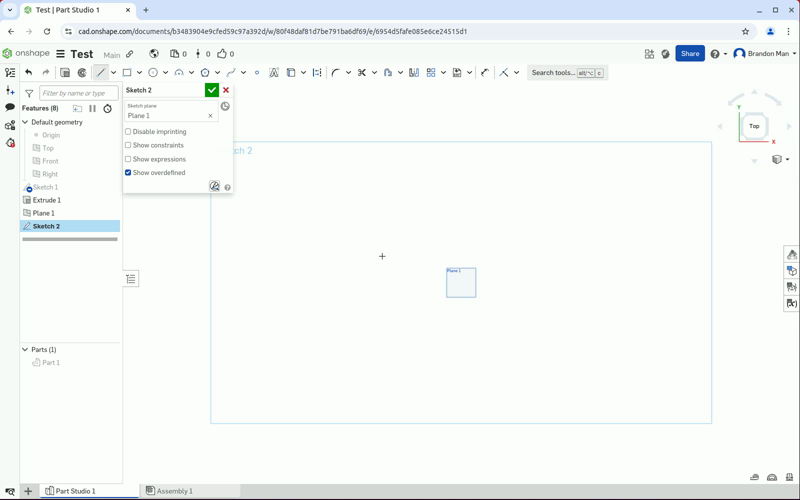
click(382, 255)
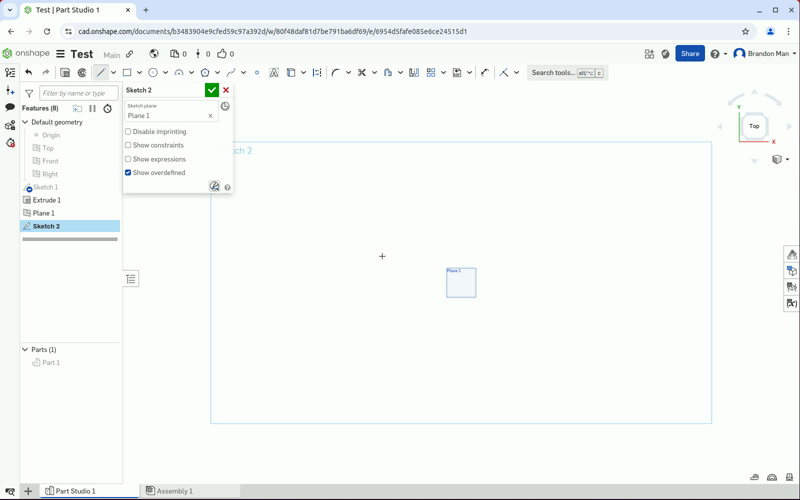
key_up(shift)
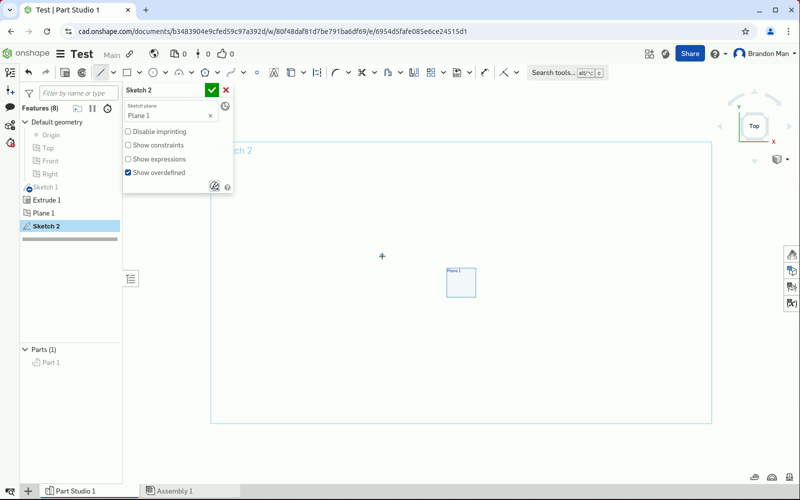
key_down(shift)
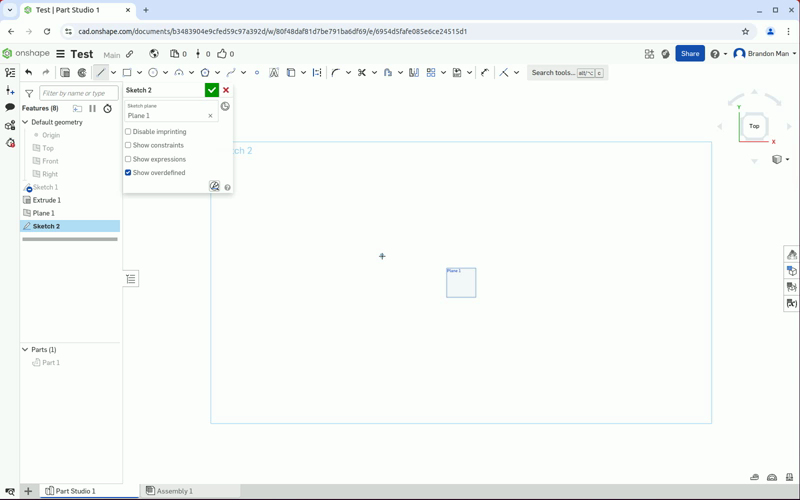
mouse_move(412, 255)
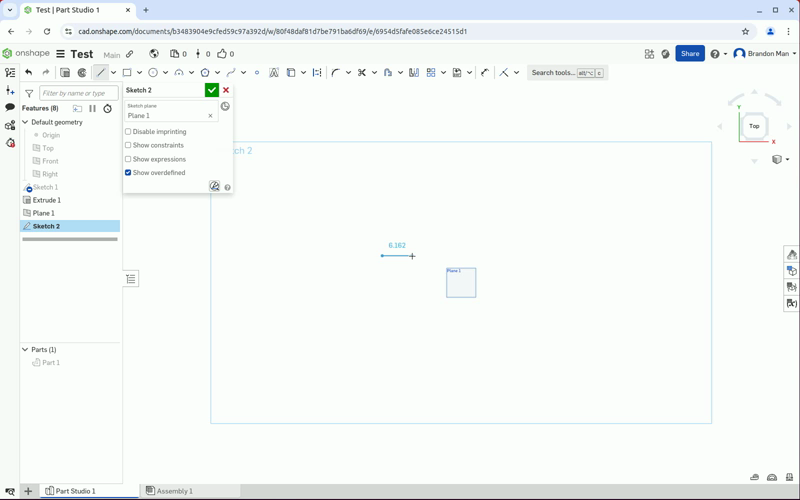
mouse_move(419, 255)
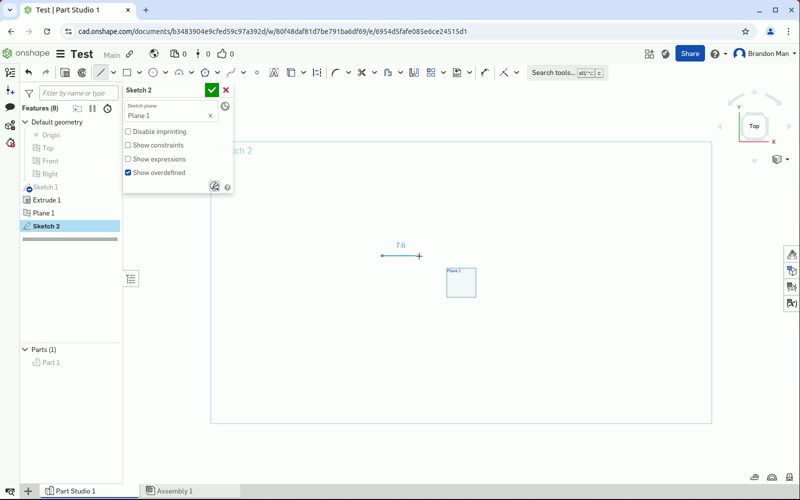
click(419, 255)
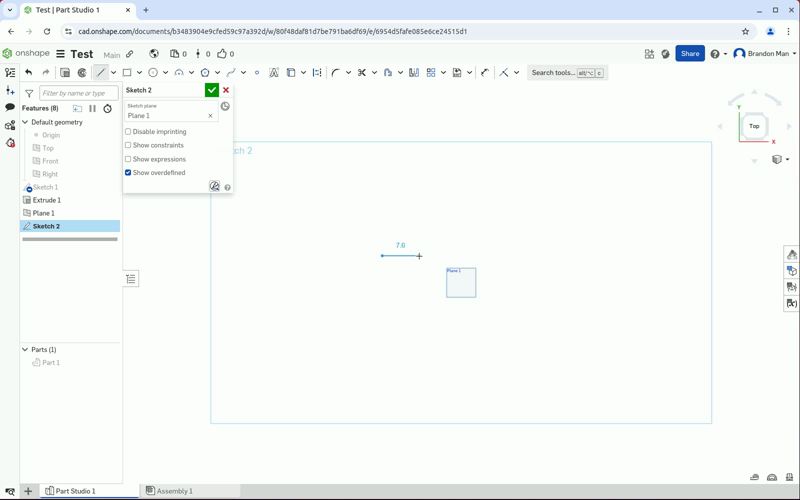
key_up(shift)
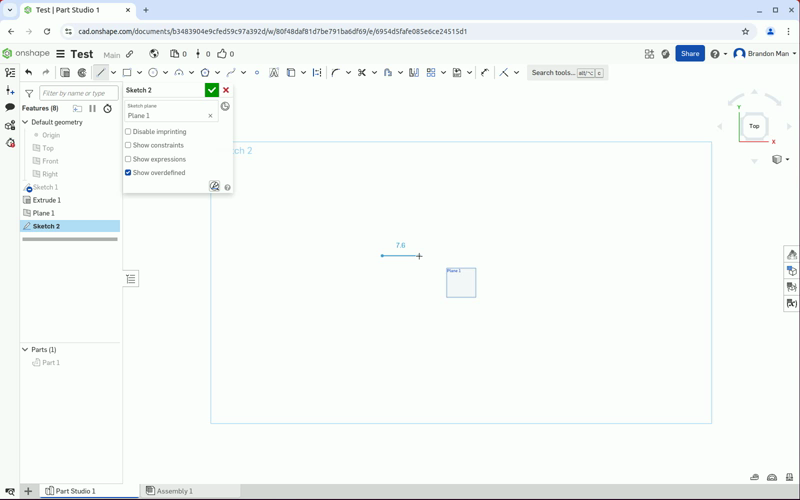
key_down(shift)
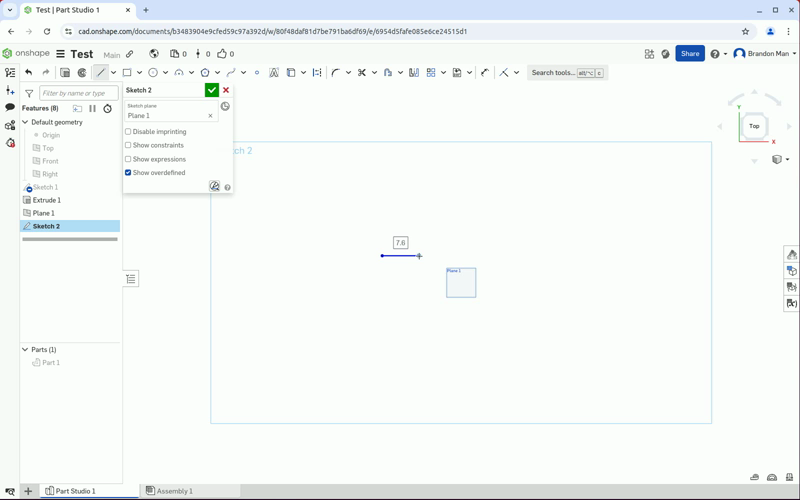
mouse_move(449, 255)
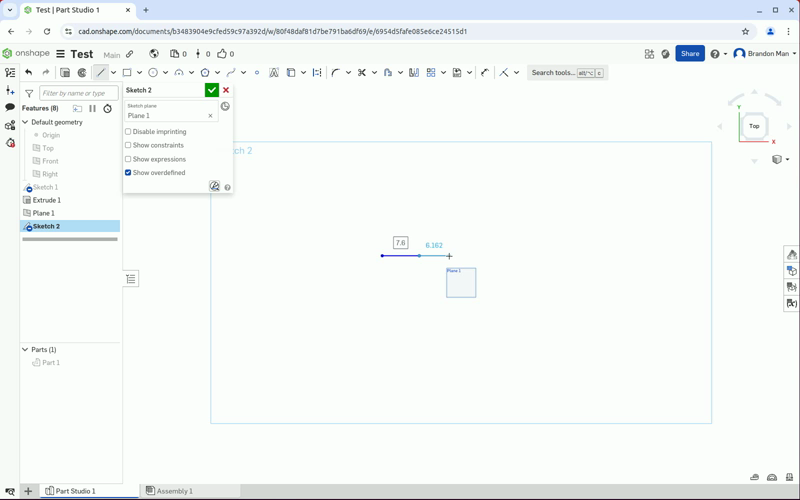
mouse_move(415, 219)
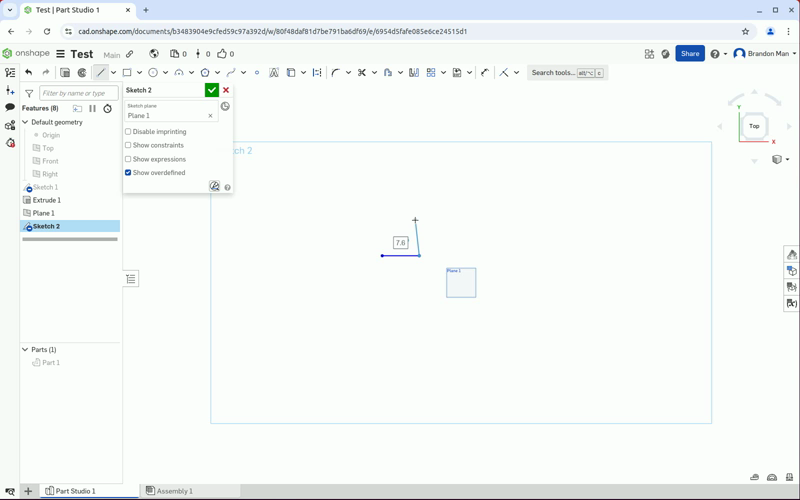
click(415, 219)
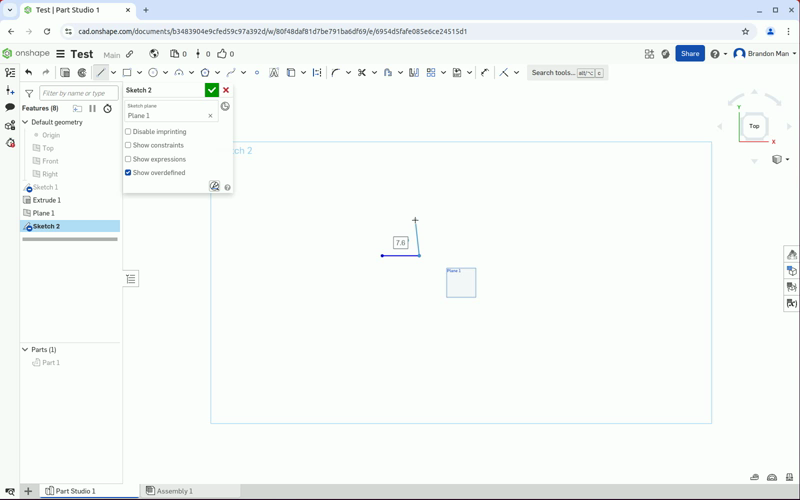
key_up(shift)
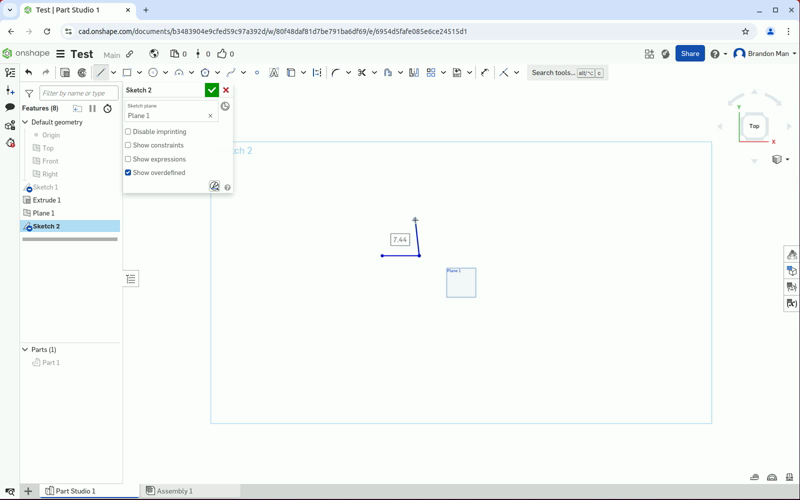
mouse_move(445, 219)
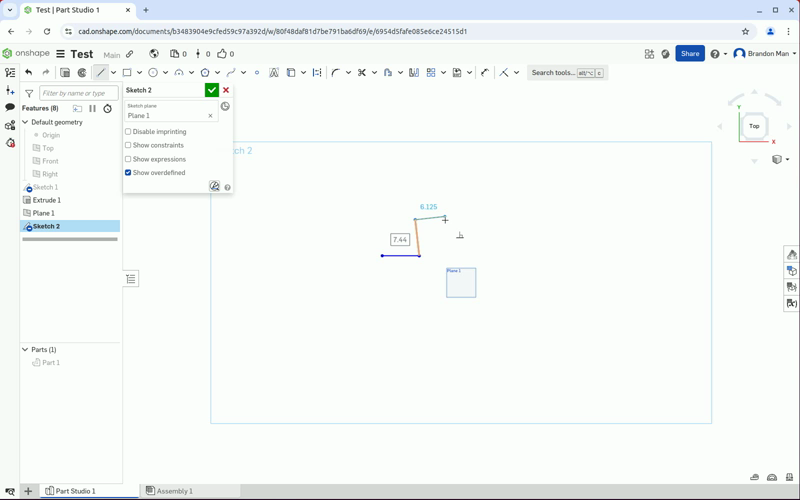
key_down(shift)
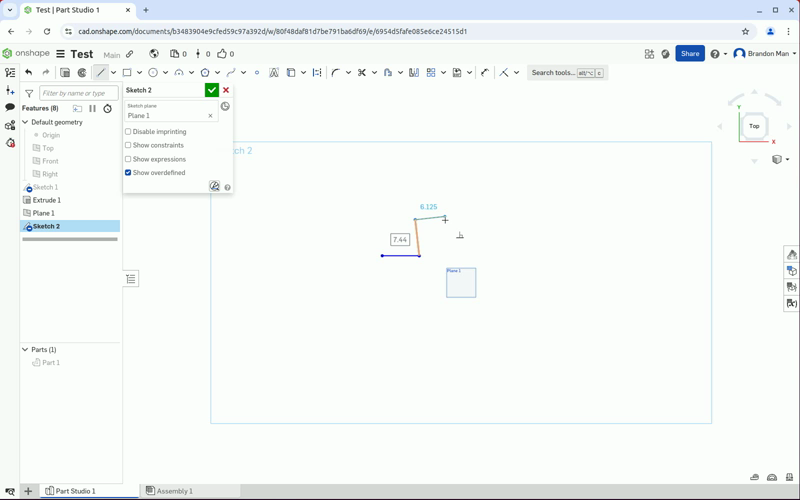
mouse_move(382, 255)
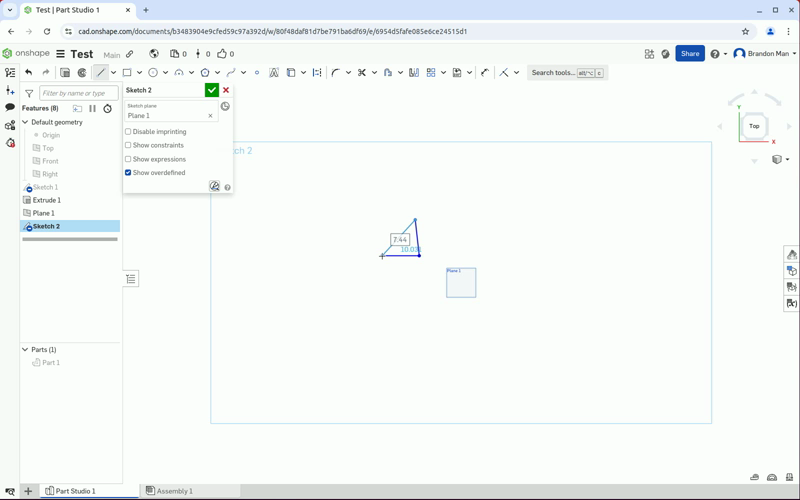
key_up(shift)
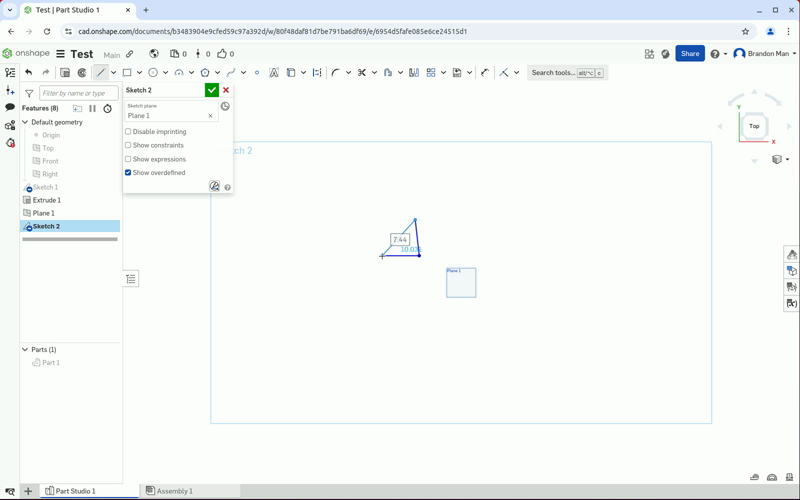
click(382, 255)
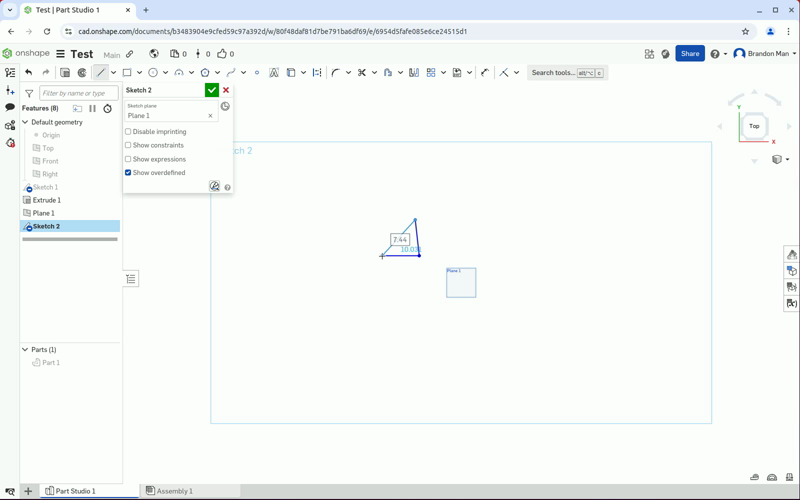
key(esc)
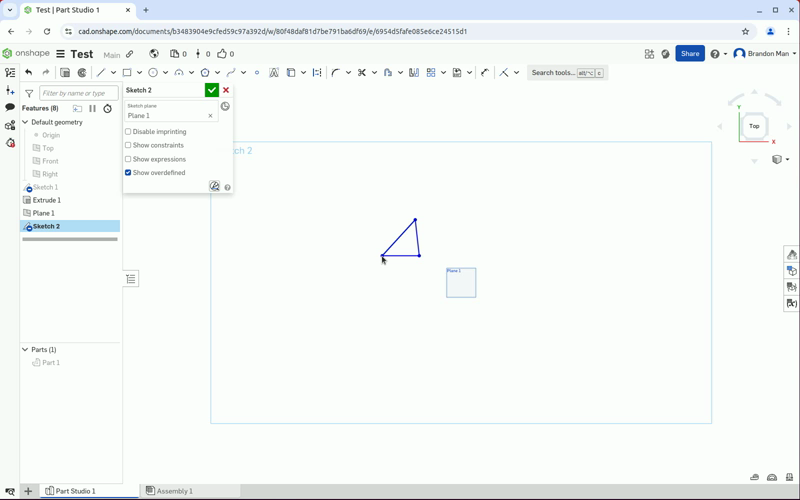
mouse_move(398, 240)
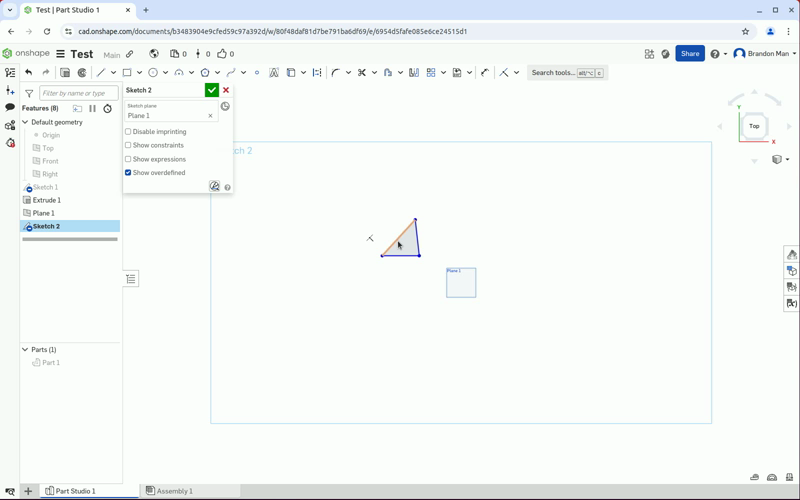
scroll(6)
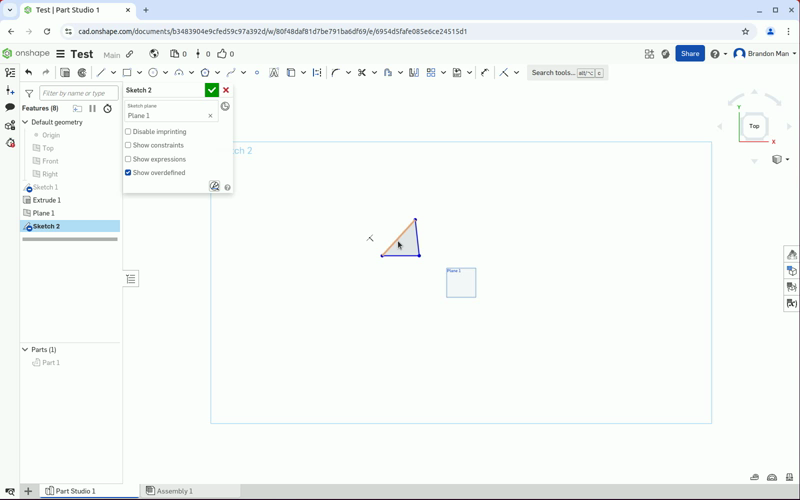
scroll(6)
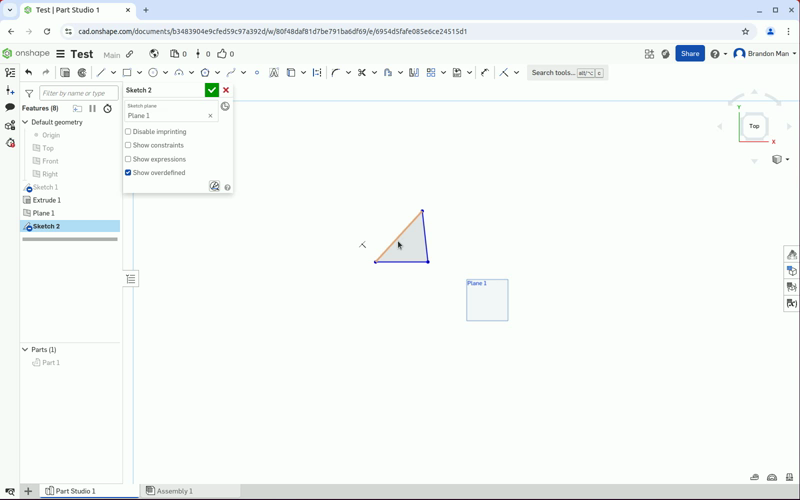
scroll(6)
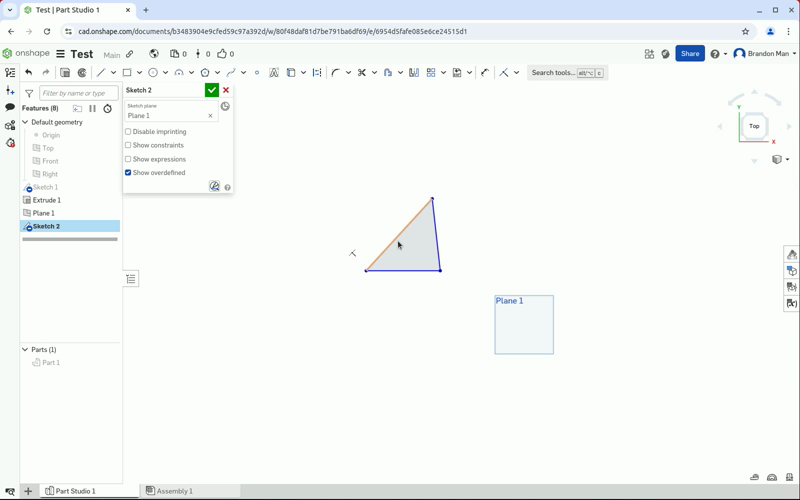
scroll(6)
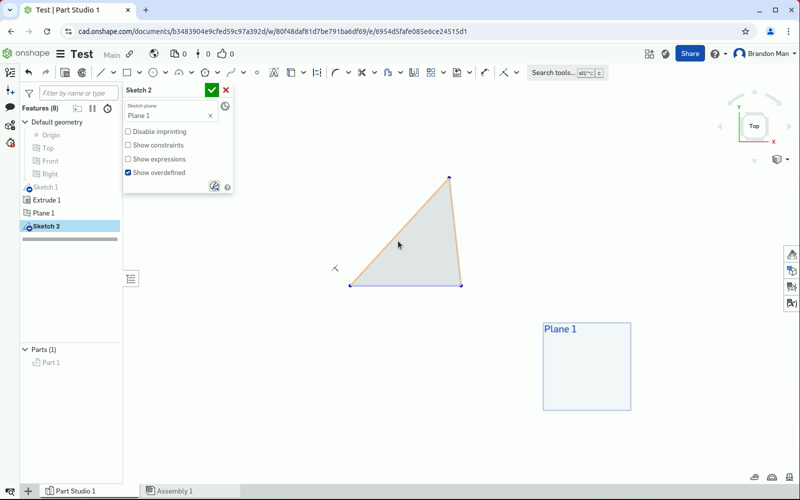
scroll(6)
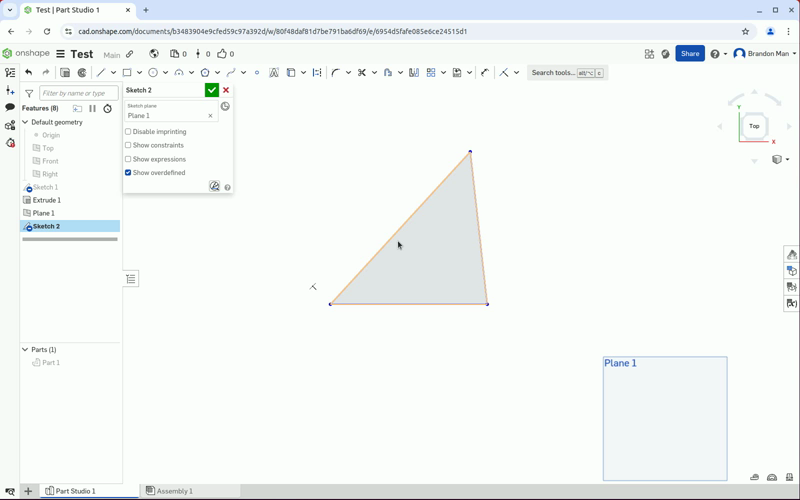
scroll(6)
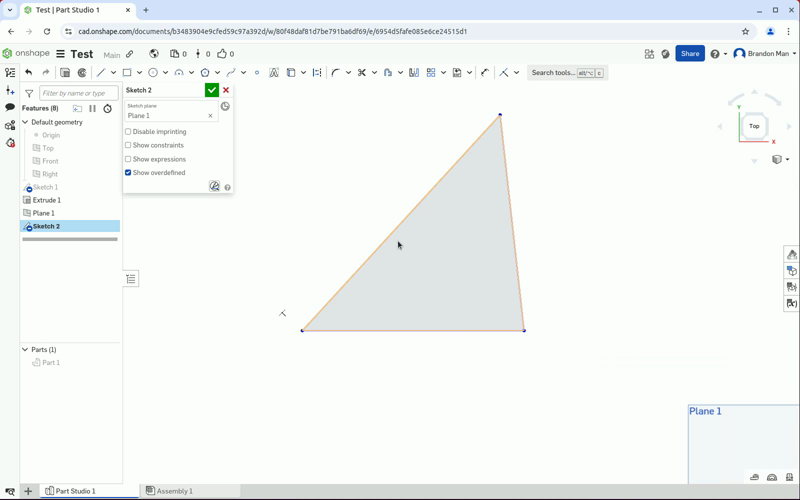
scroll(6)
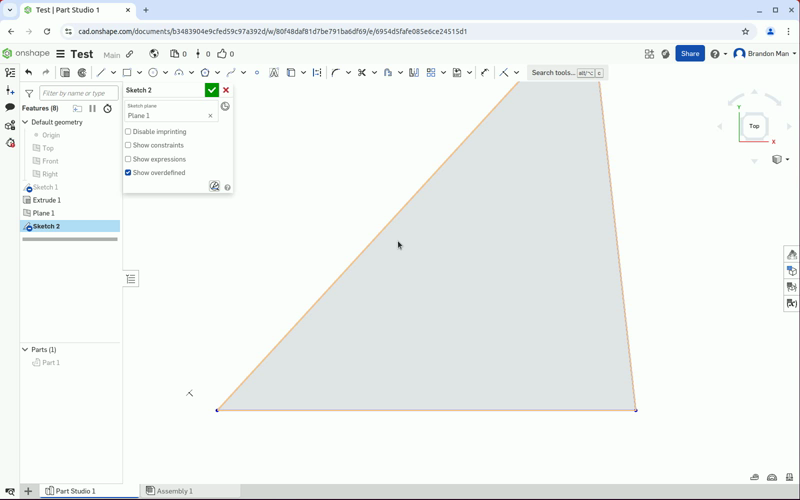
click(398, 240)
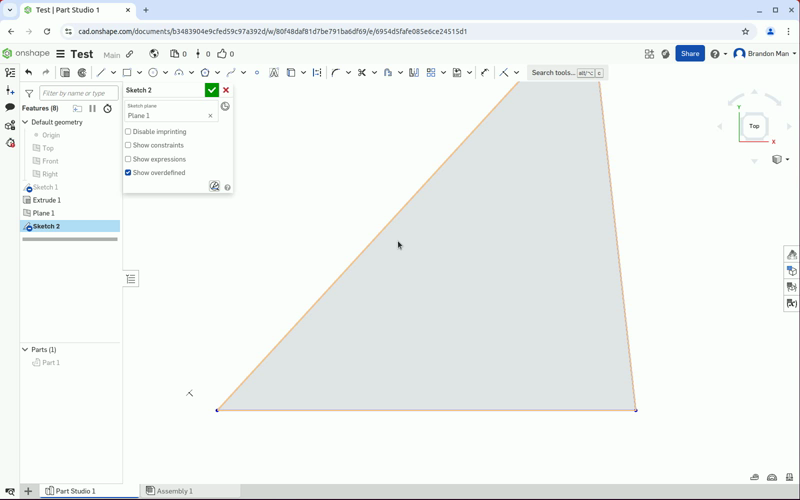
scroll(-6)
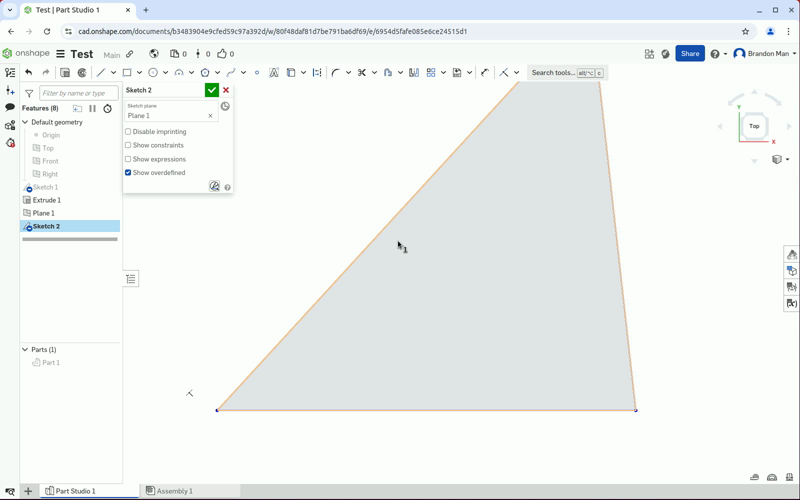
scroll(-6)
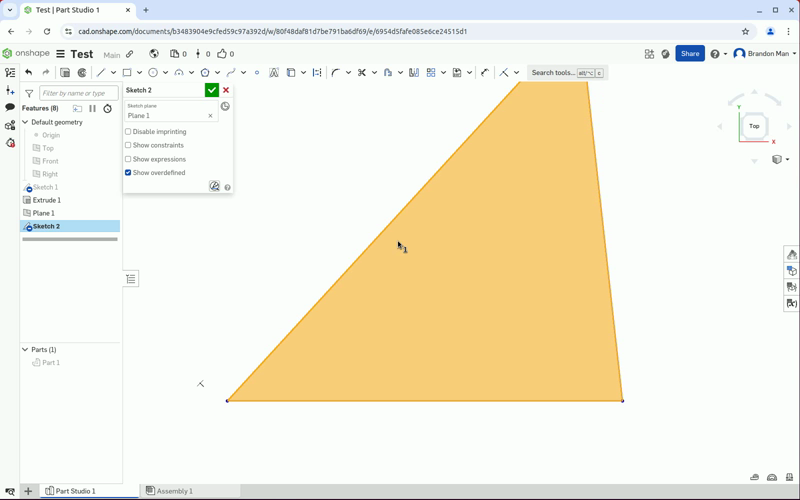
scroll(-6)
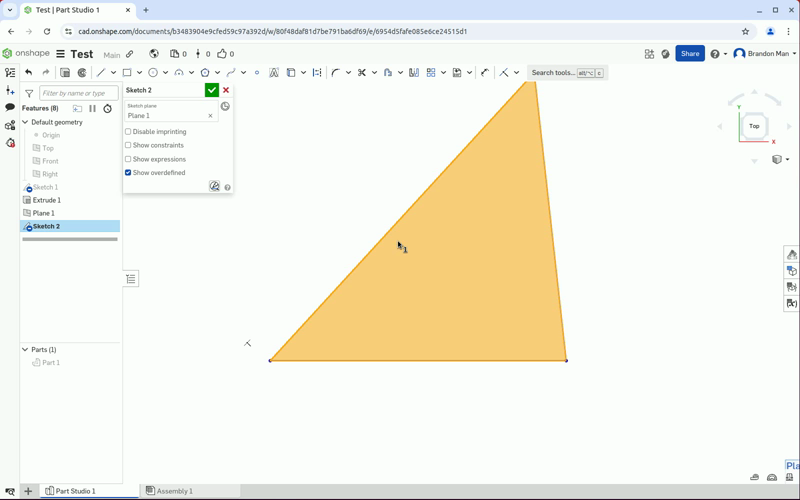
scroll(-6)
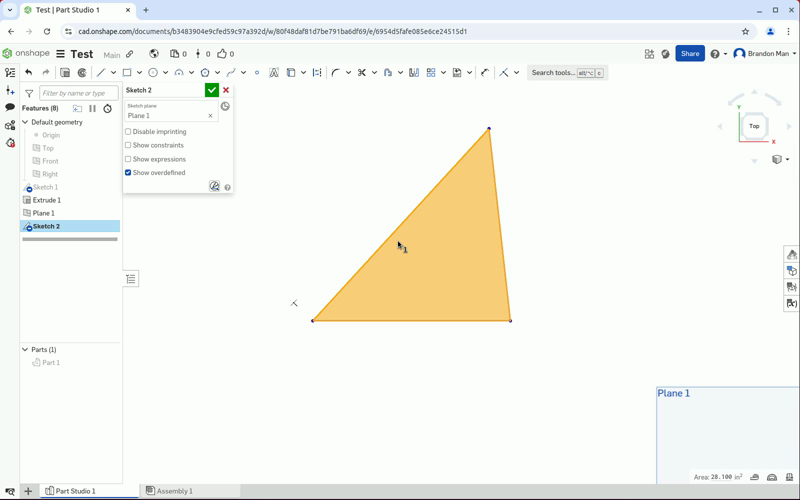
scroll(-6)
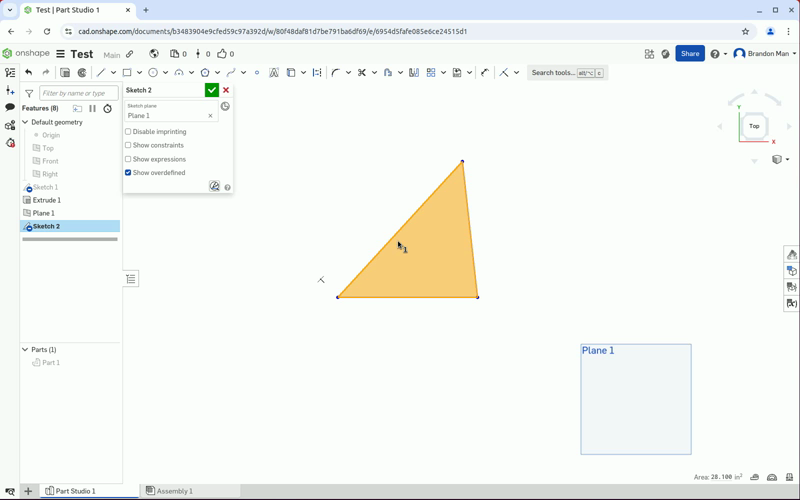
scroll(-6)
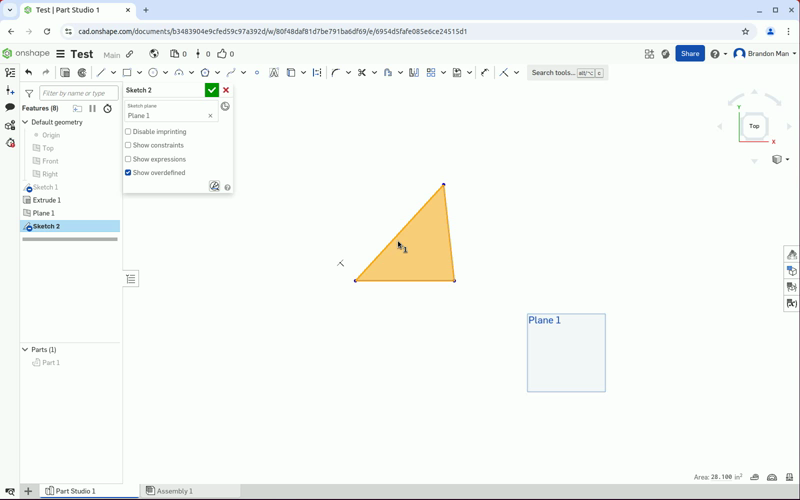
scroll(-6)
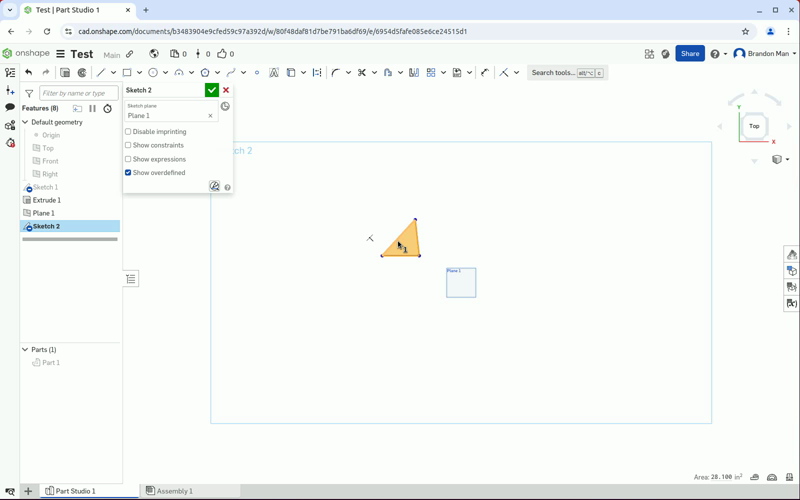
mouse_move(73, 352)
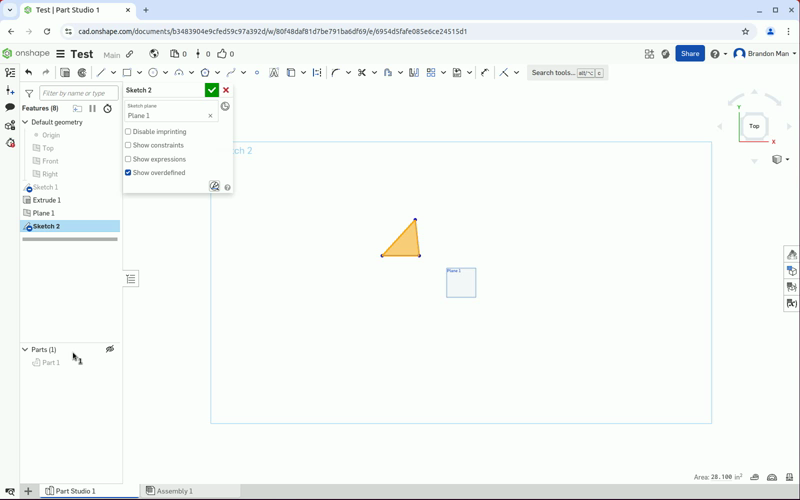
key(shift+y)
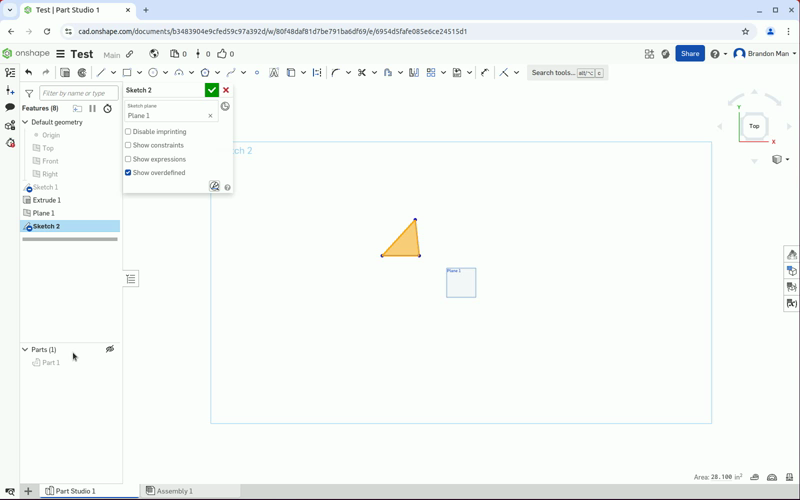
key(shift+e)
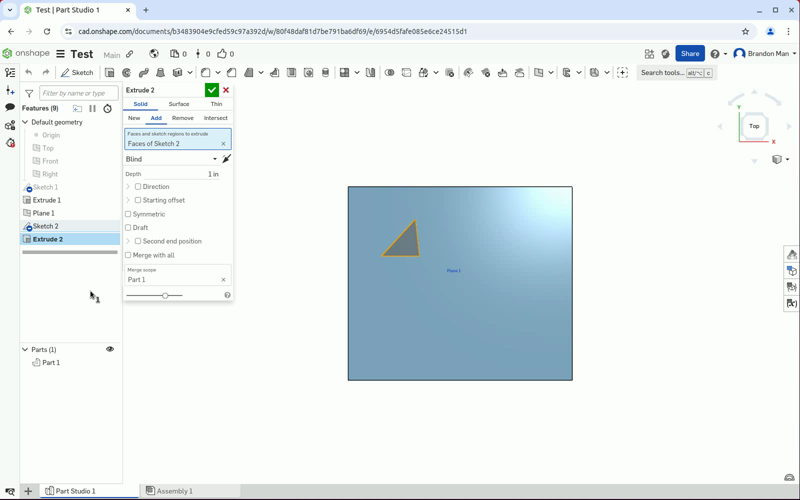
mouse_move(143, 106)
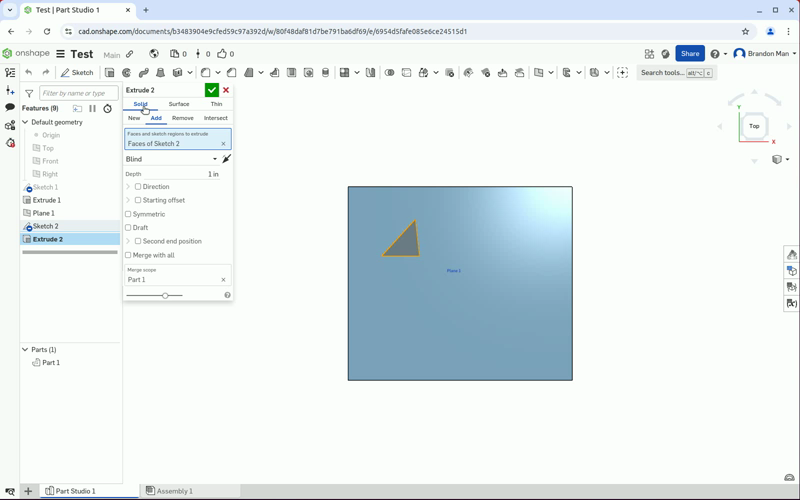
click(143, 106)
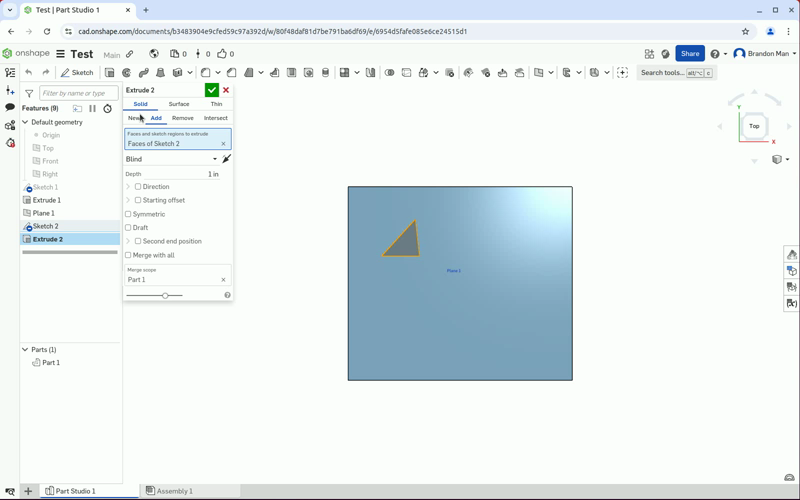
mouse_move(137, 120)
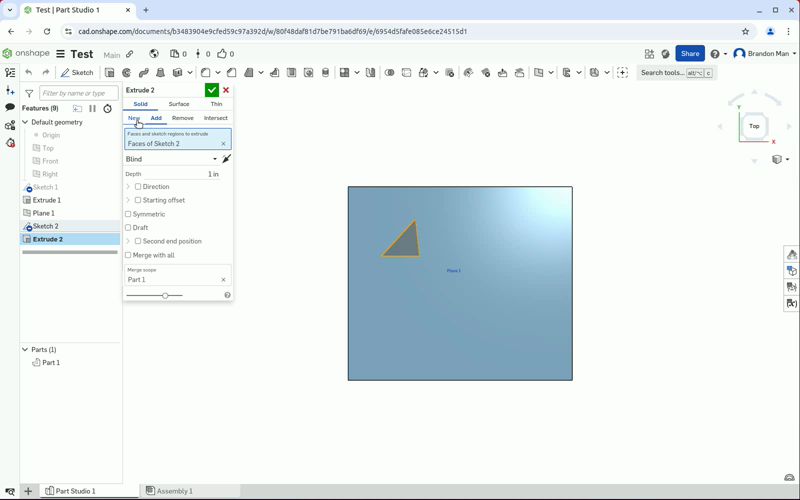
click(137, 120)
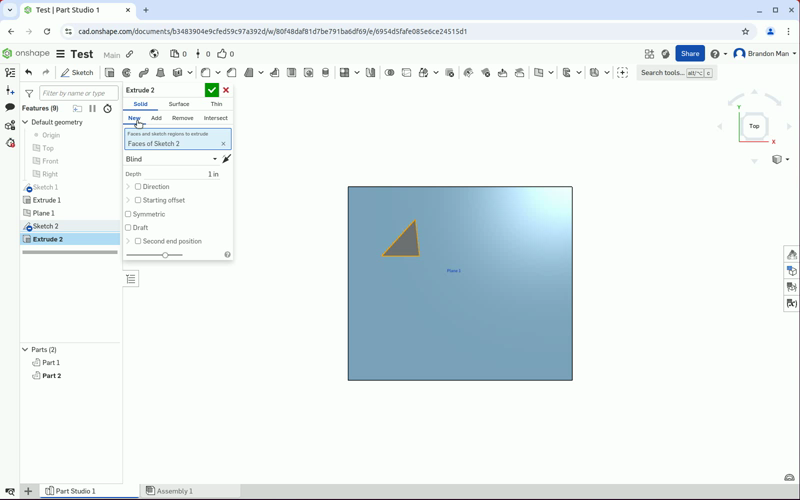
key(tab, 4)
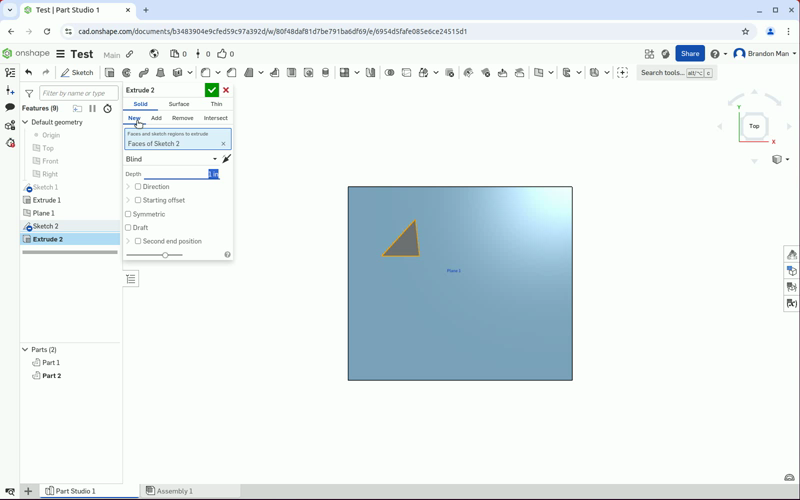
text(-4.814)
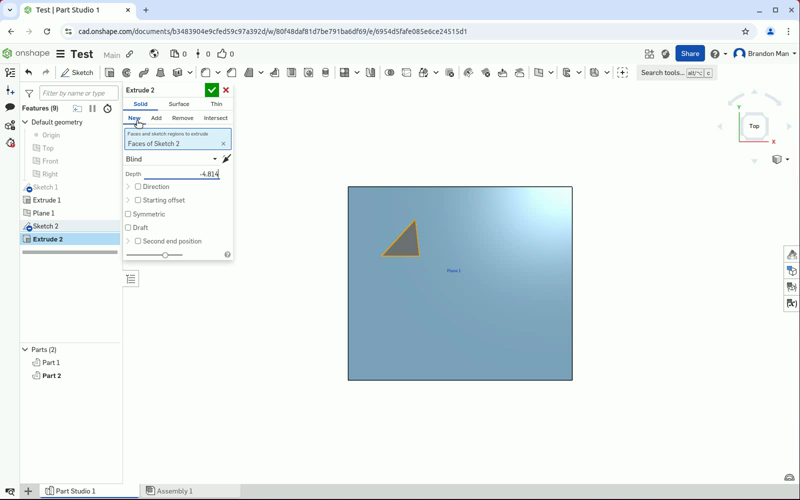
key(enter)
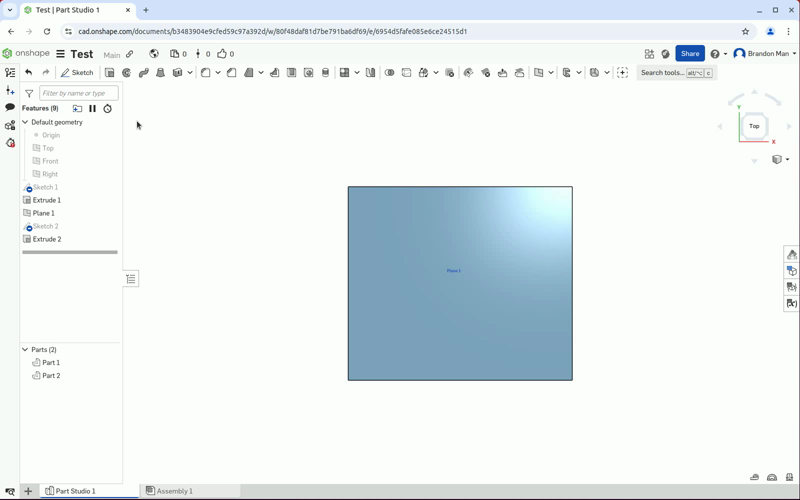
key(shift+h)
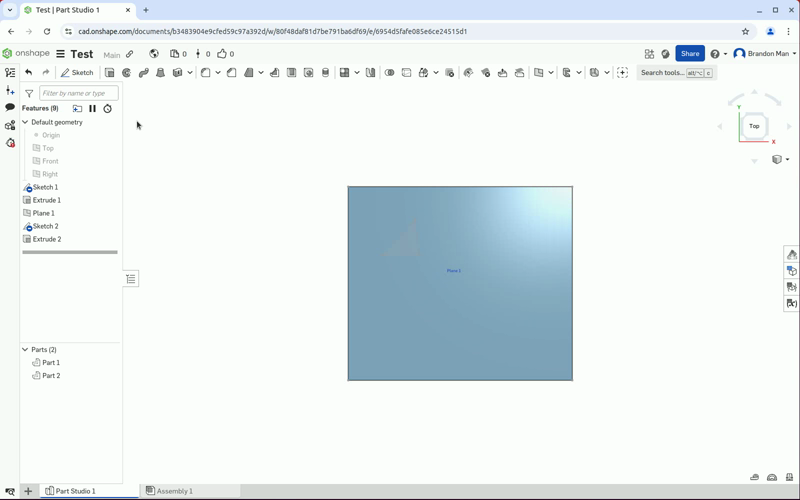
key(shift+h)
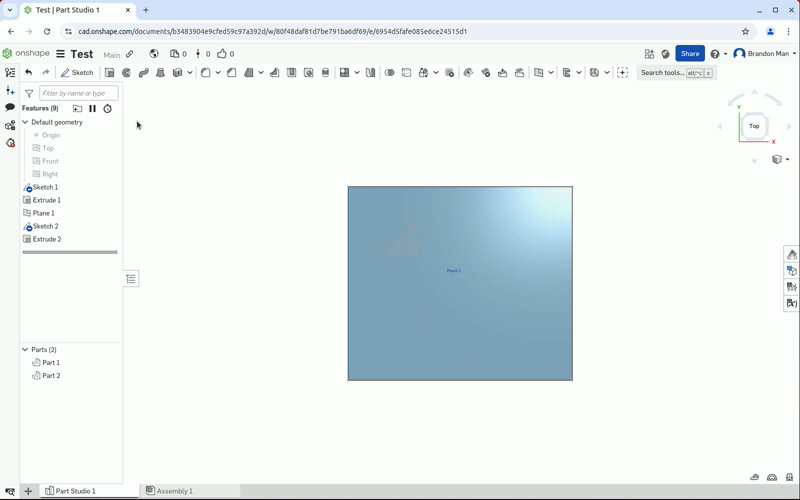
key(shift+7)
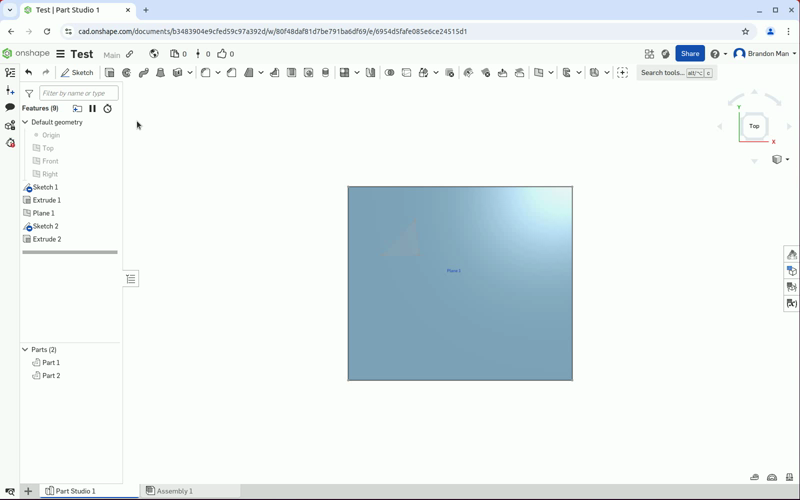
key(up, 3)
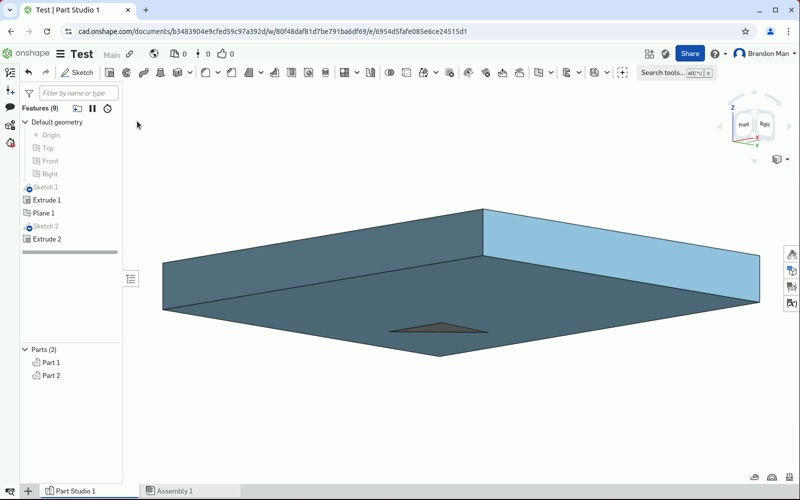
key(left, 3)
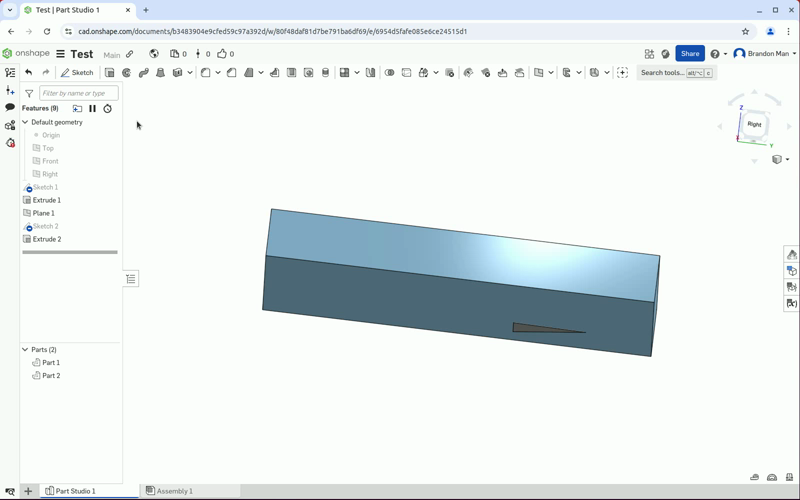
key(right, 3)
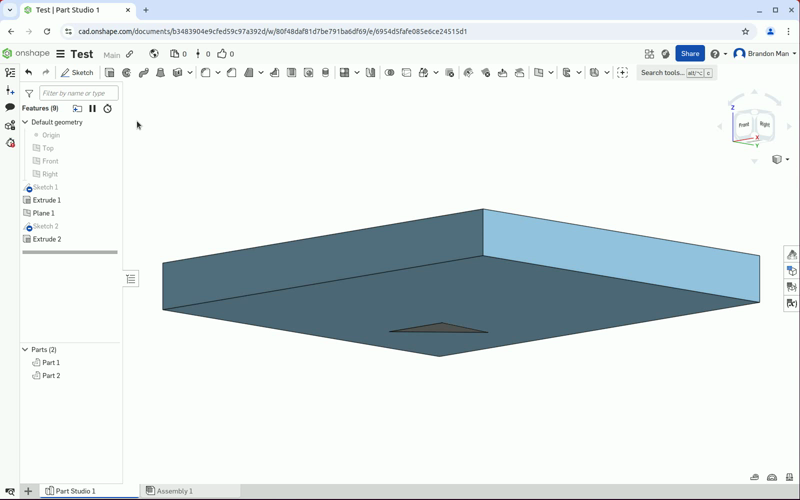
key(down, 3)
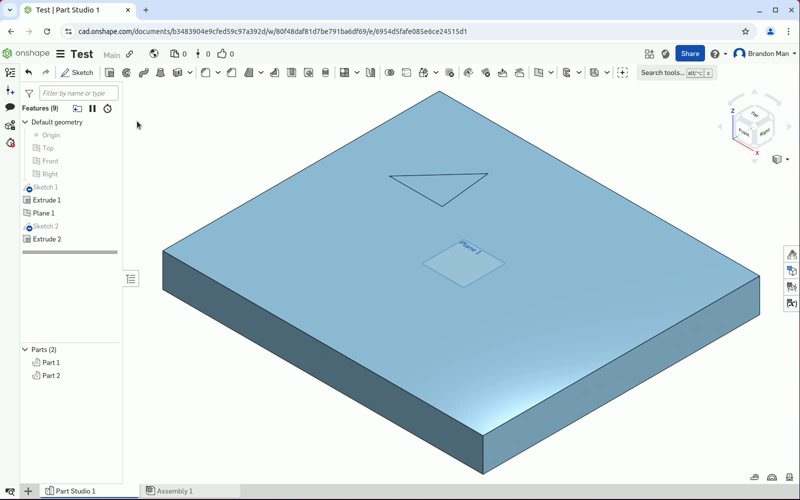
mouse_move(73, 189)
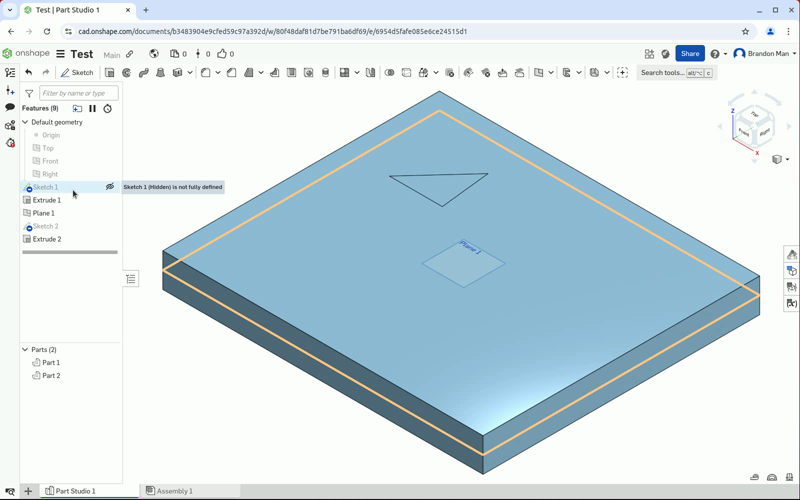
click(73, 189)